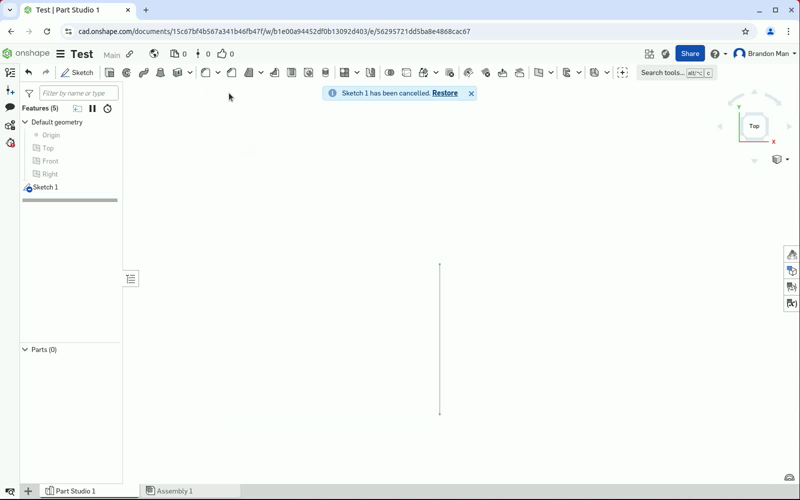
key(shift+h)
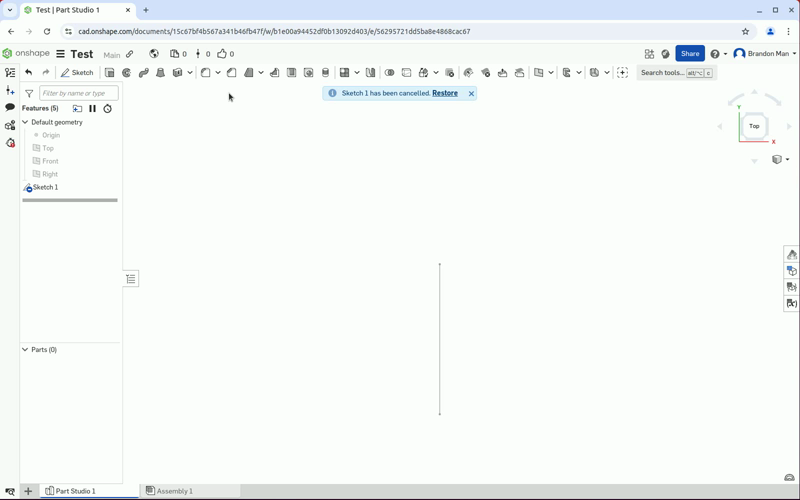
key(shift+s)
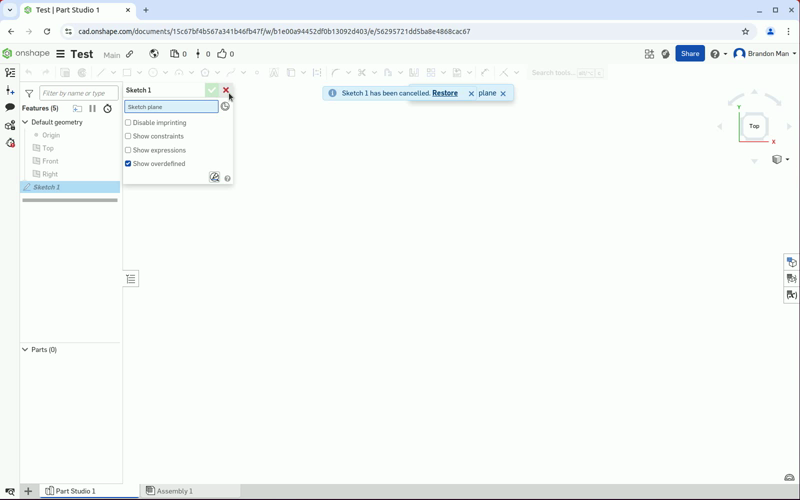
mouse_move(73, 150)
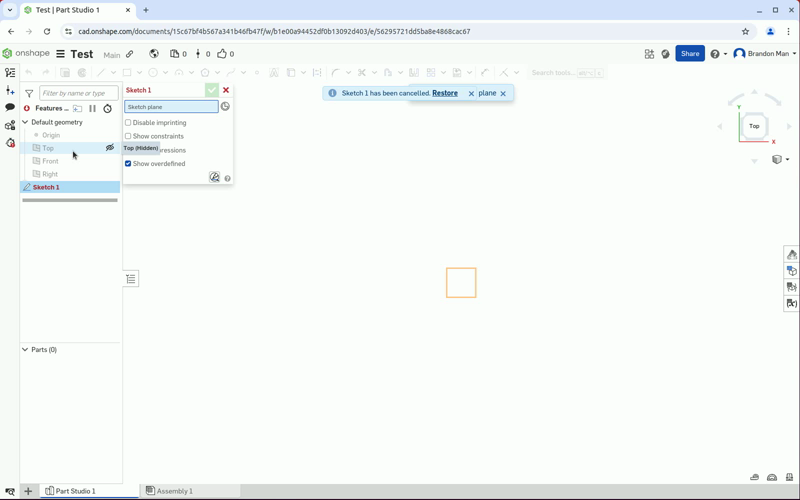
click(73, 150)
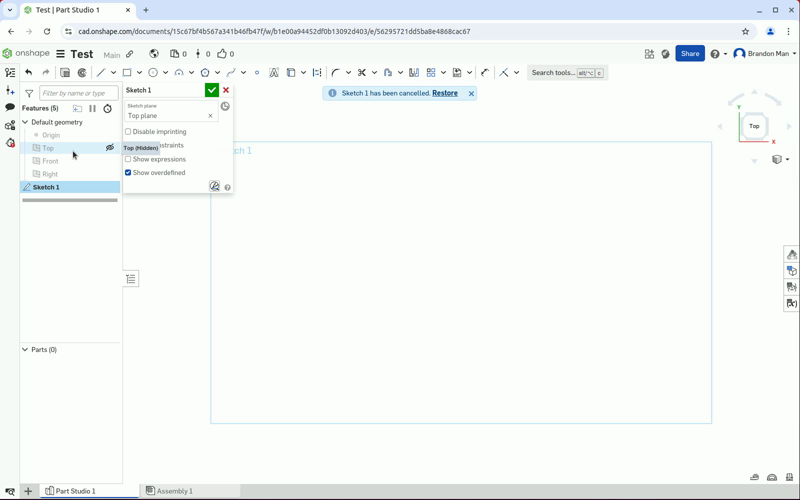
mouse_move(73, 352)
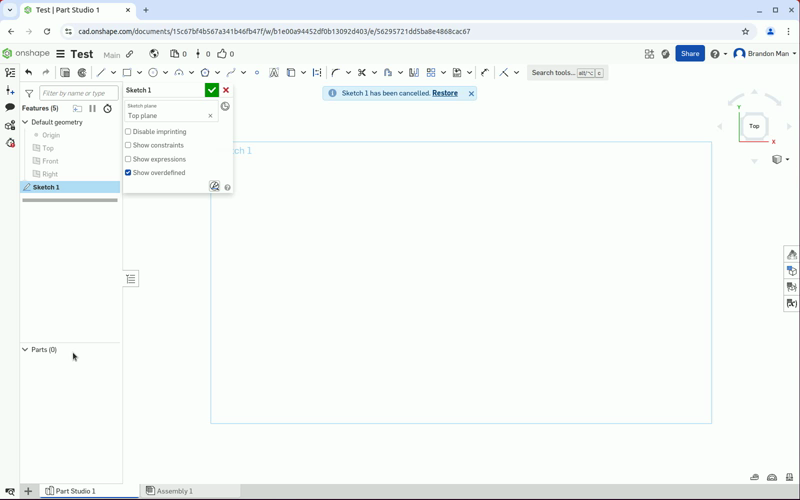
key(y)
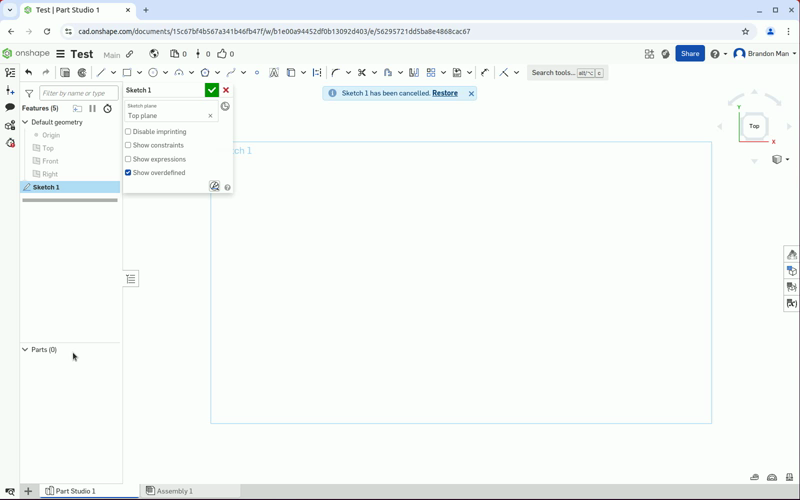
key(l)
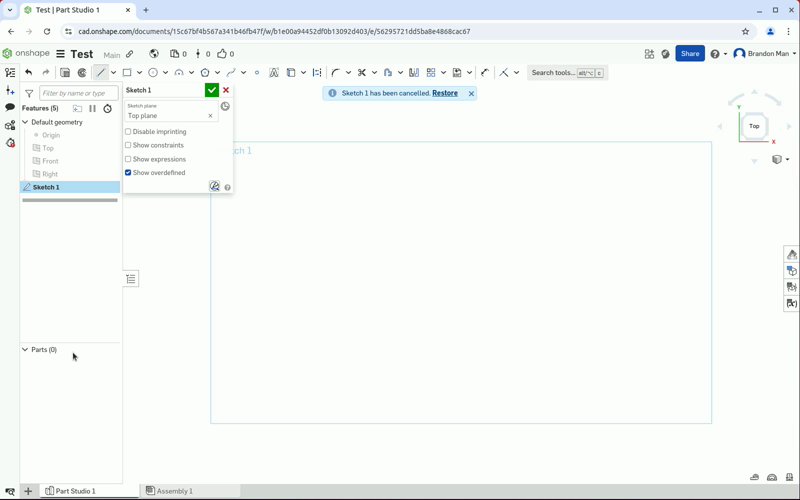
key_down(shift)
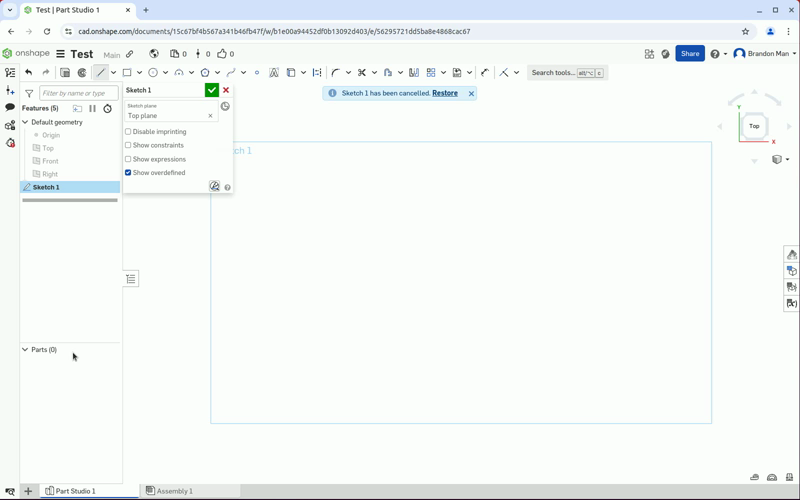
mouse_move(348, 339)
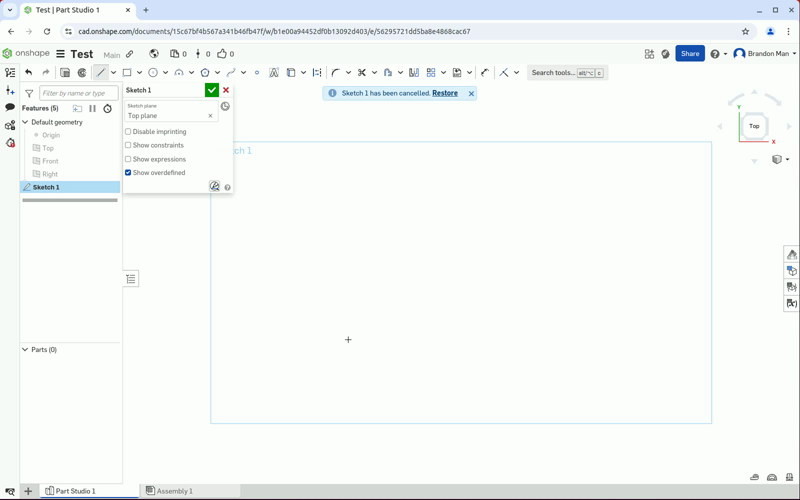
click(348, 339)
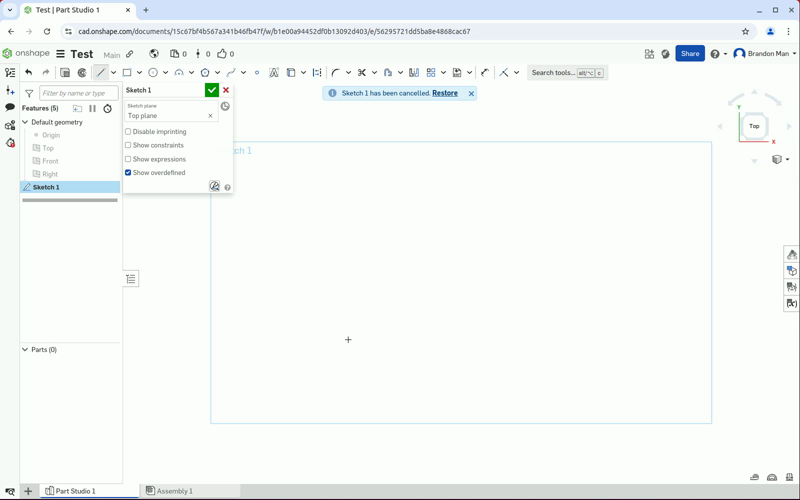
key_up(shift)
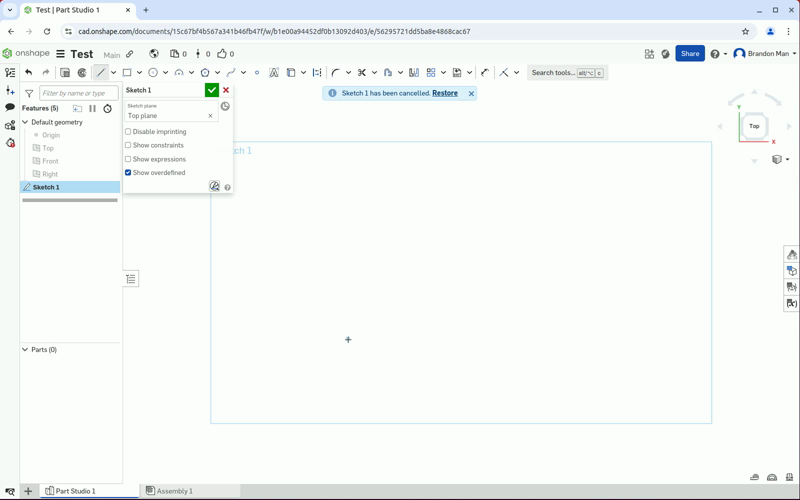
key_down(shift)
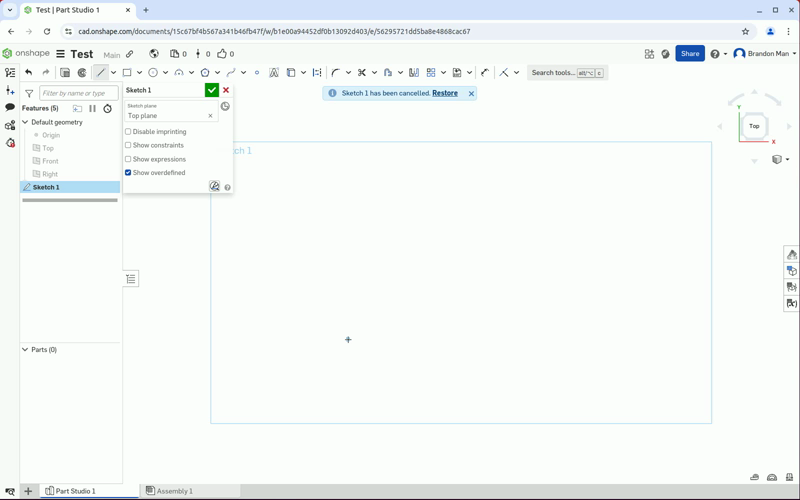
mouse_move(572, 339)
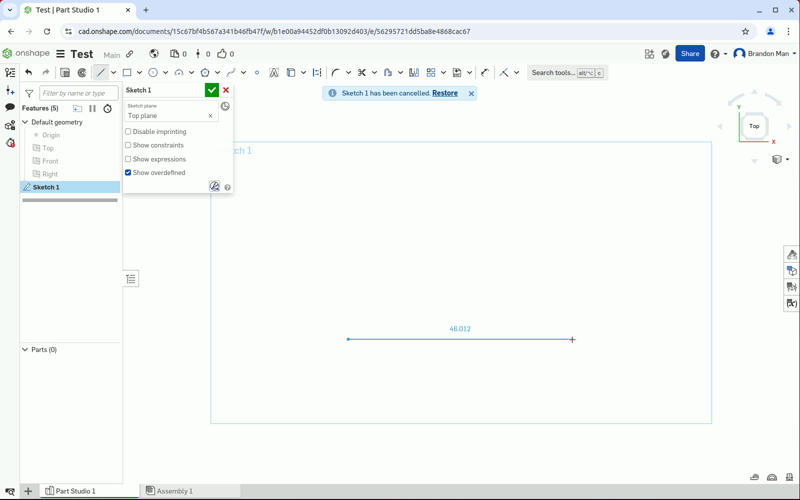
click(572, 339)
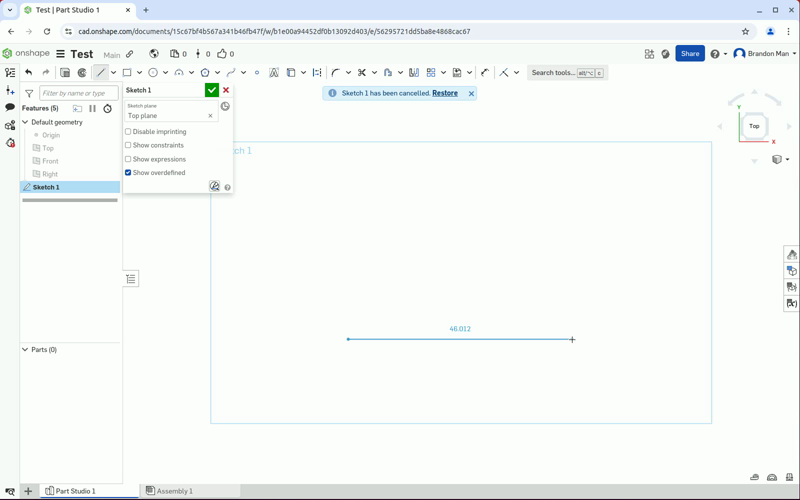
key_up(shift)
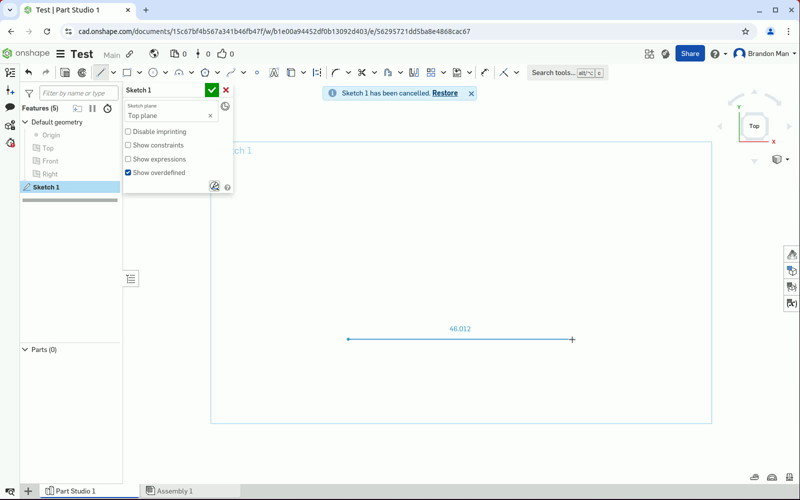
key_down(shift)
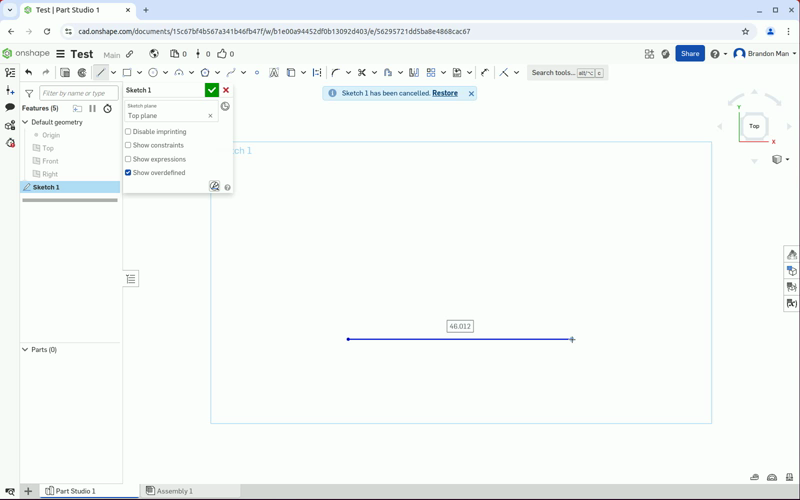
mouse_move(572, 226)
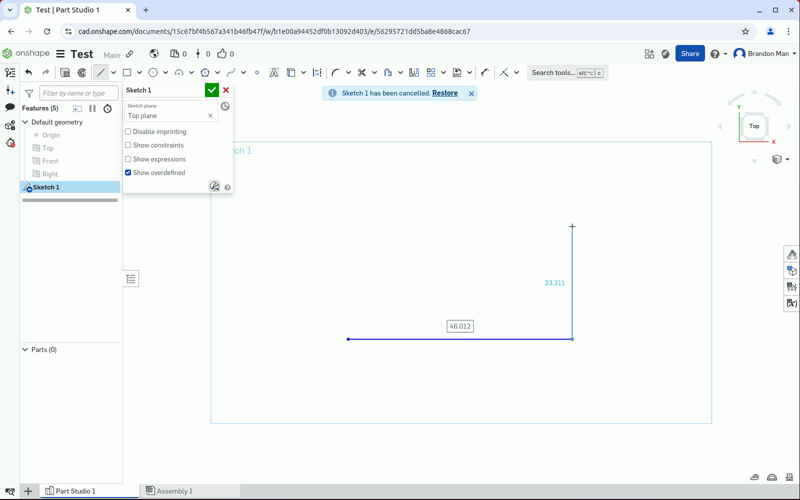
click(572, 226)
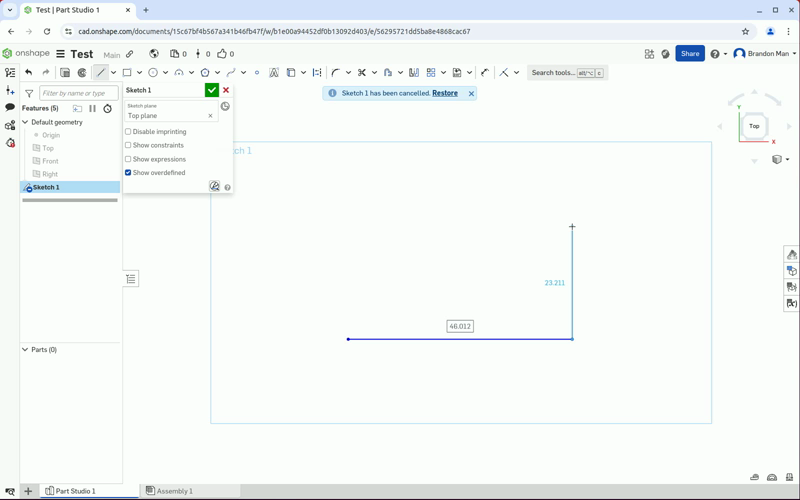
key_up(shift)
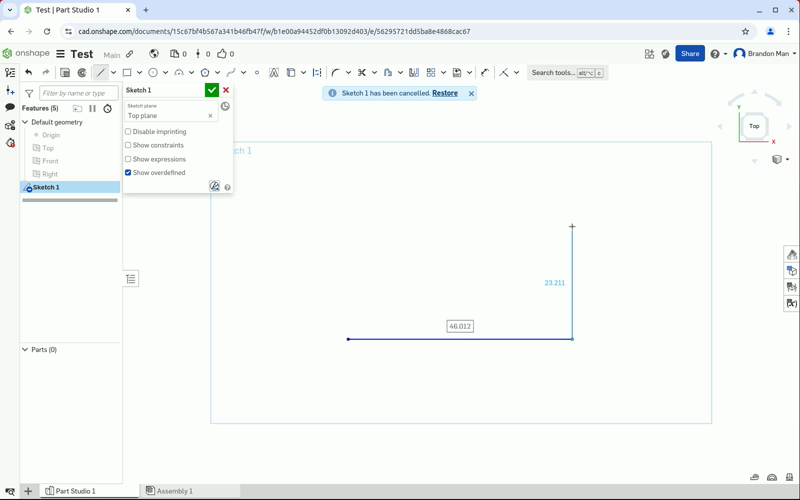
key_down(shift)
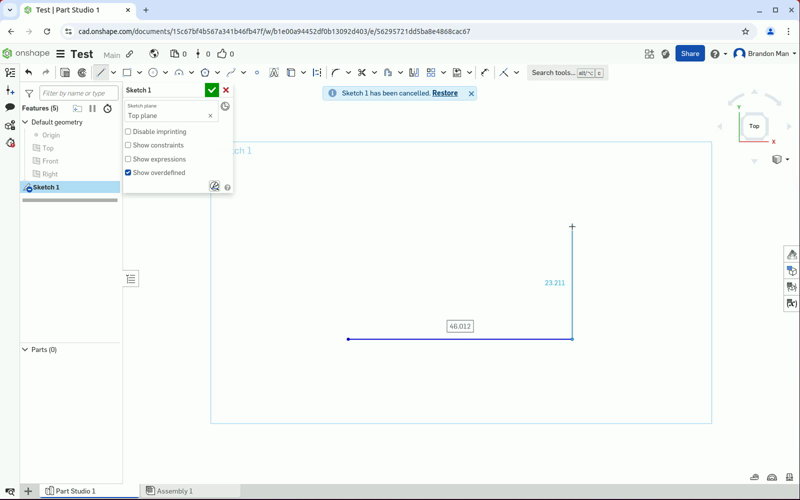
mouse_move(348, 226)
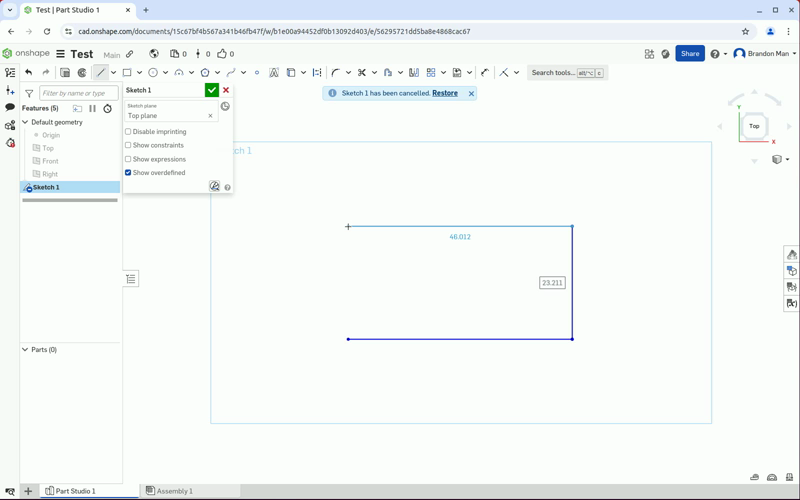
click(348, 226)
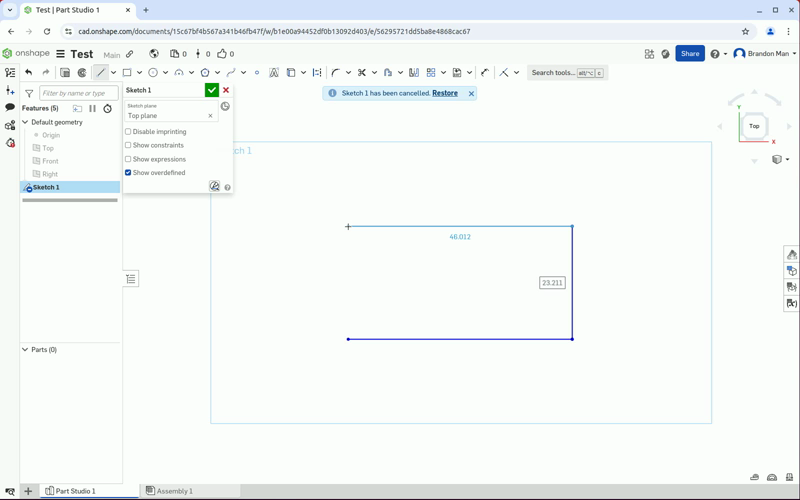
key_up(shift)
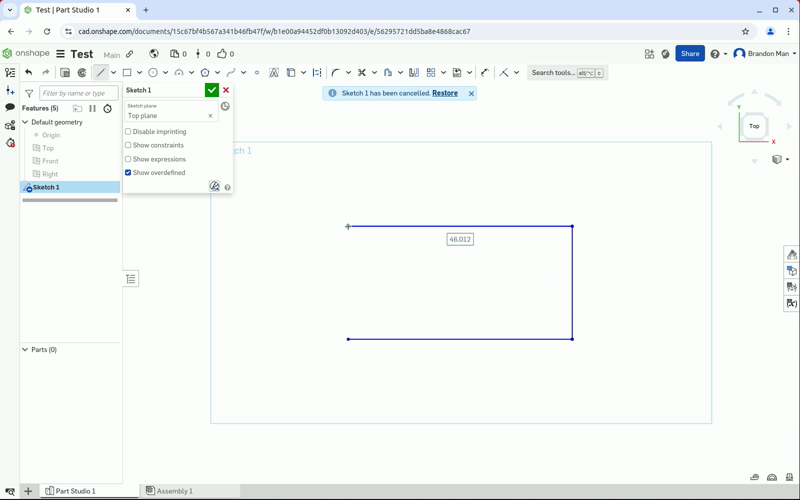
key_down(shift)
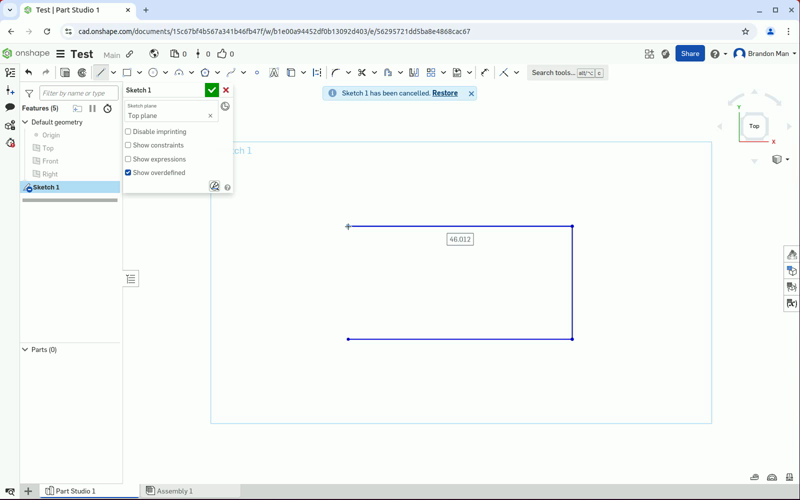
mouse_move(348, 339)
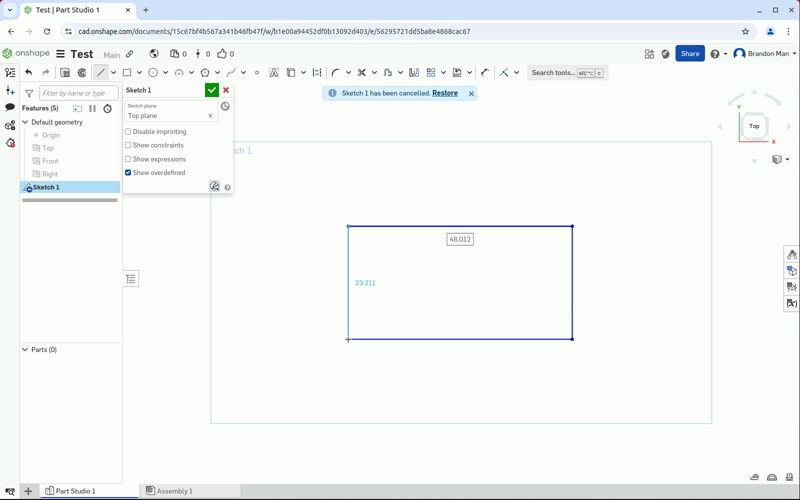
key_up(shift)
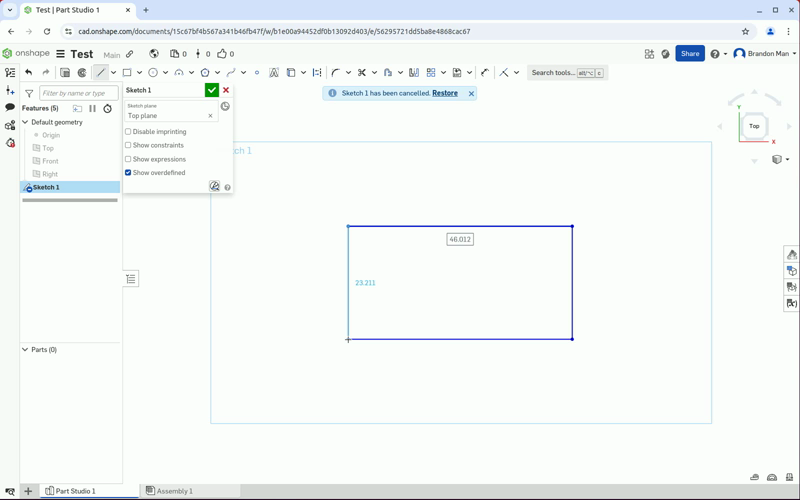
click(348, 339)
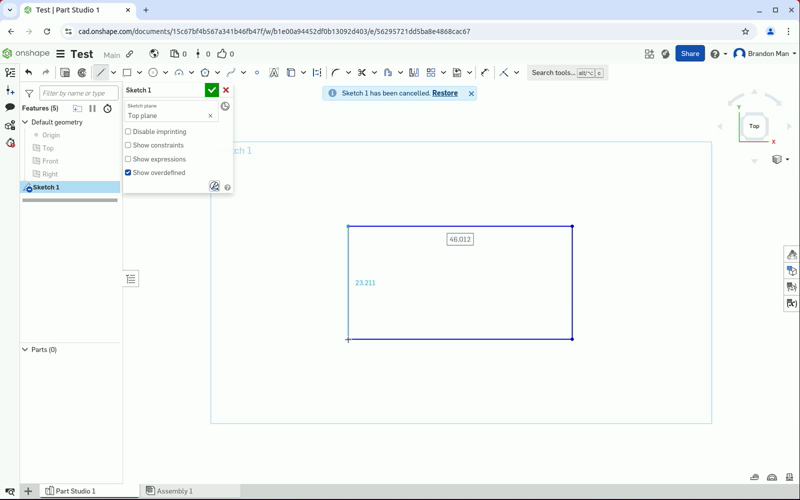
key(esc)
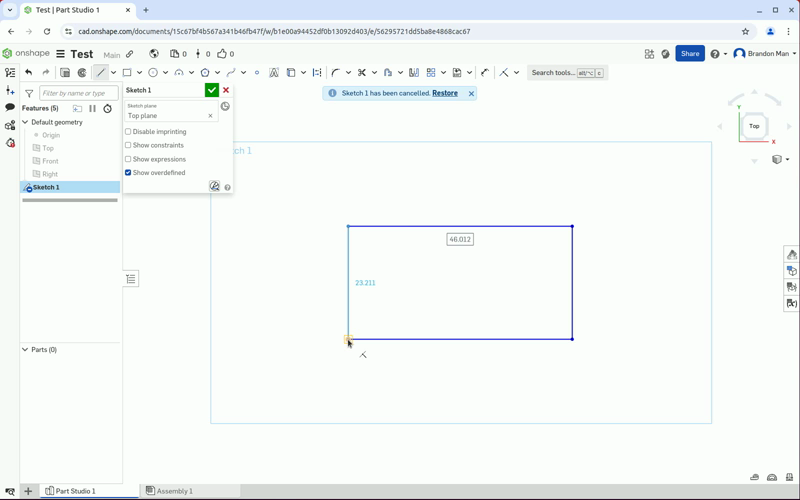
mouse_move(495, 300)
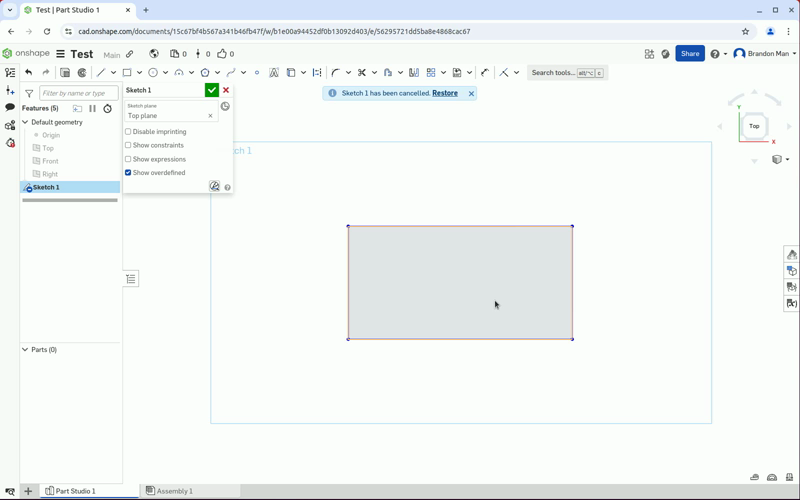
click(495, 300)
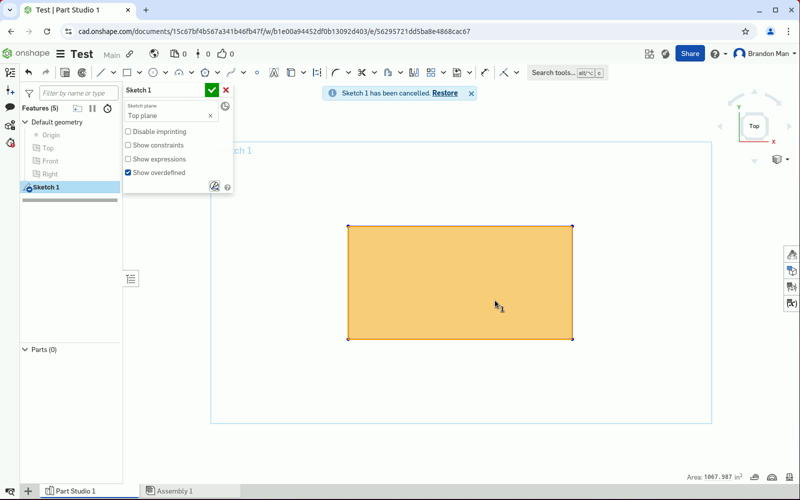
mouse_move(73, 352)
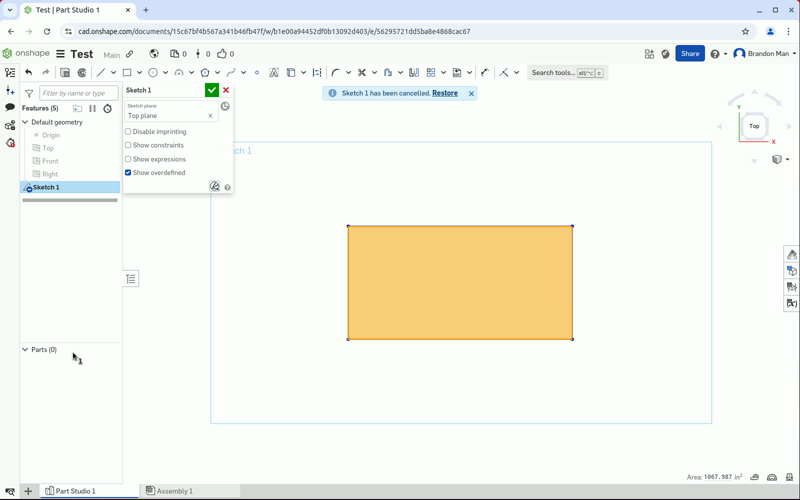
key(shift+y)
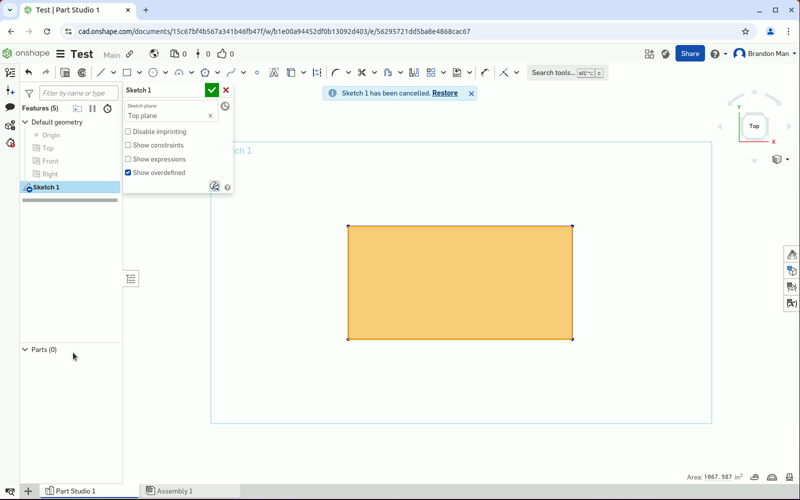
key(shift+e)
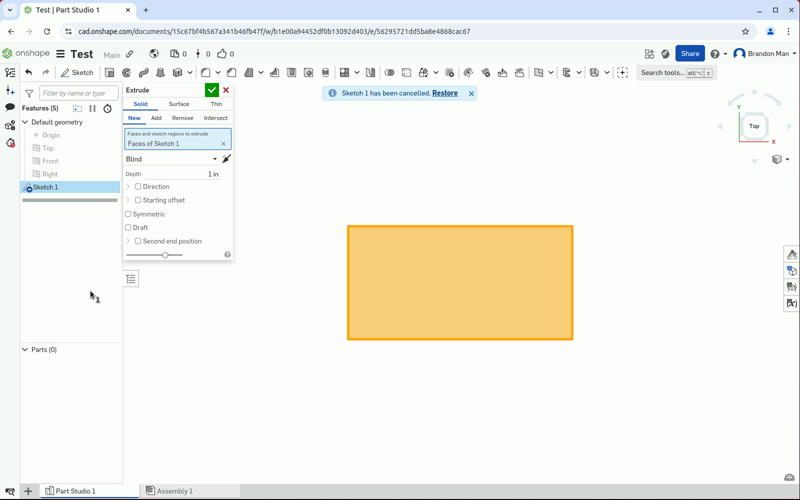
mouse_move(143, 106)
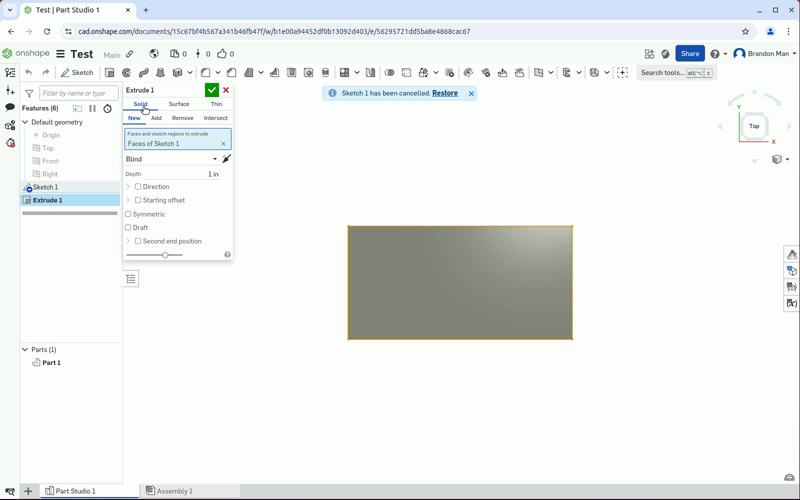
click(143, 106)
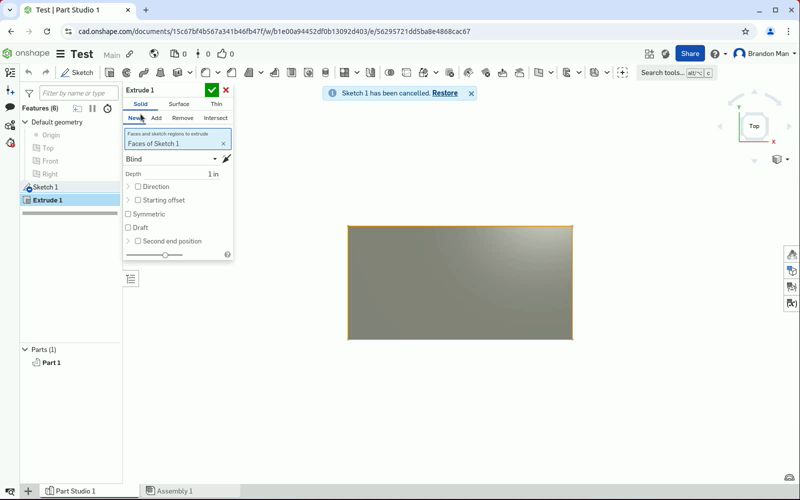
mouse_move(137, 120)
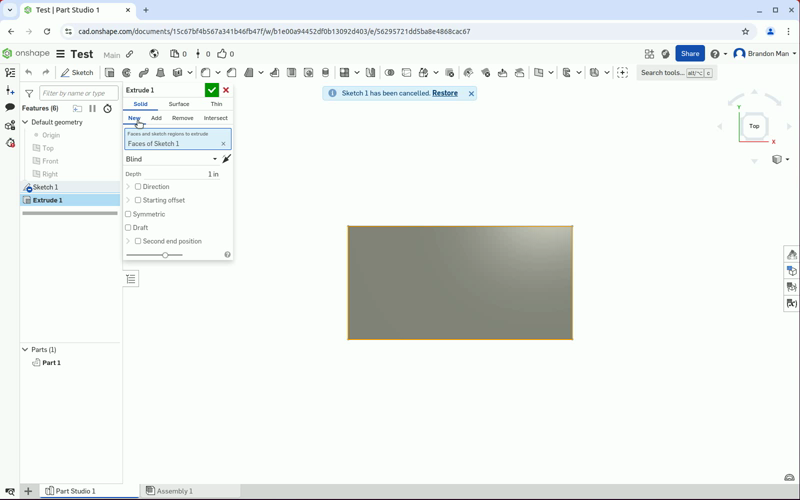
click(137, 120)
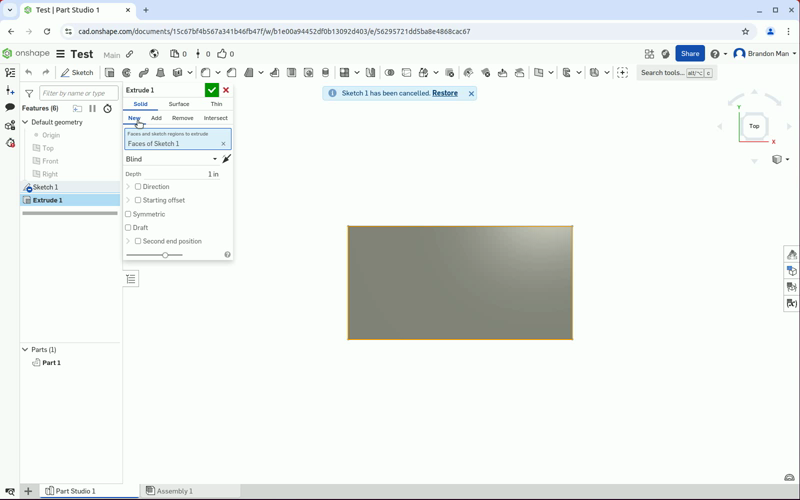
key(tab, 4)
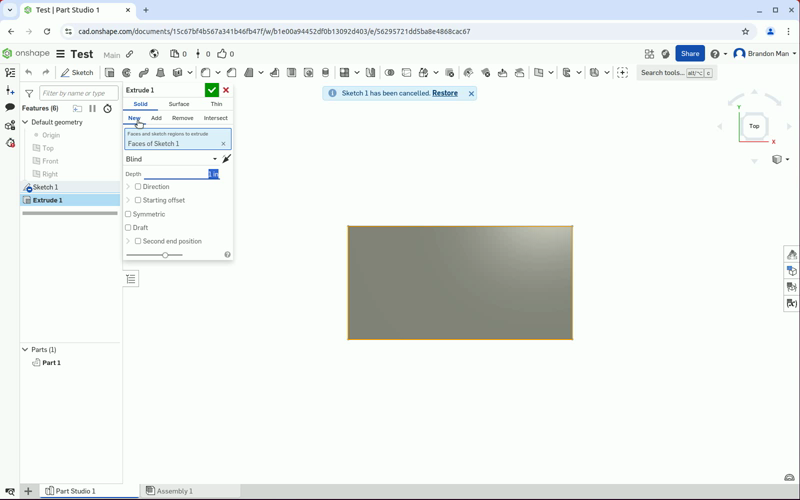
text(1.204)
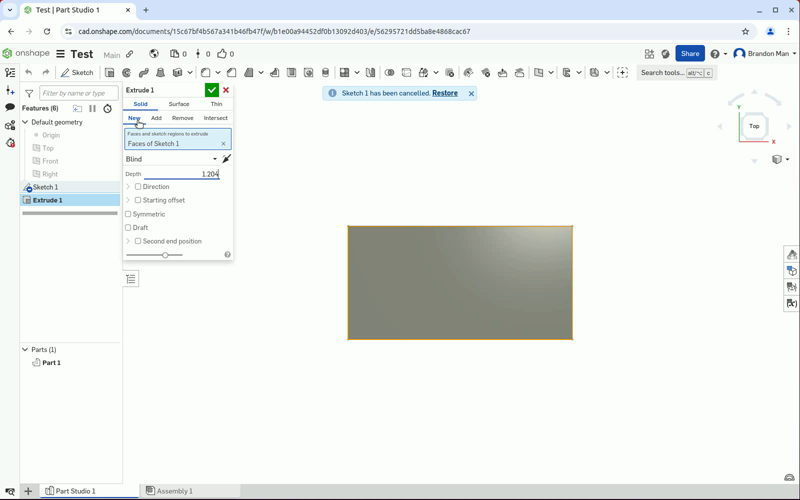
key(enter)
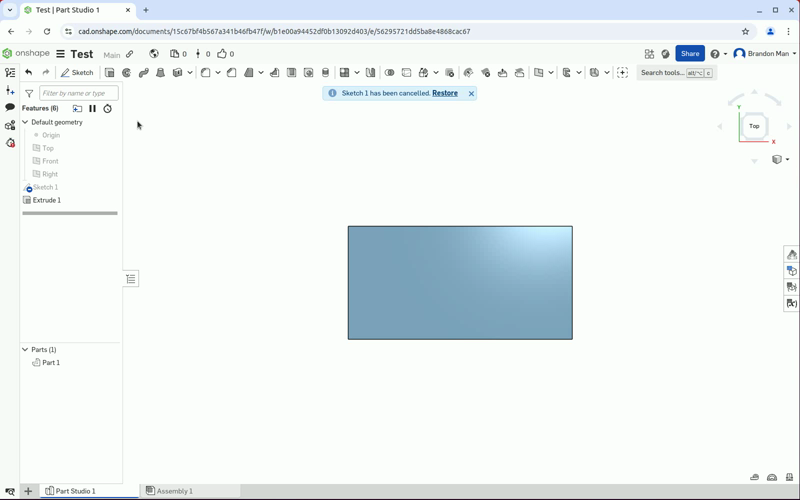
key(shift+h)
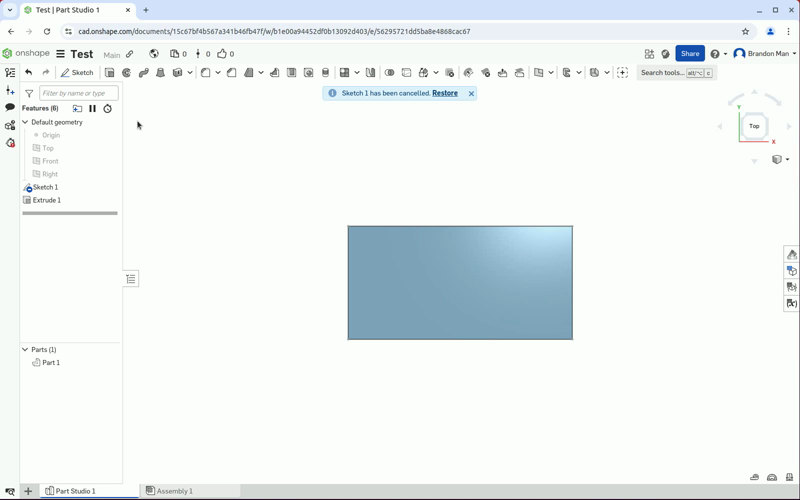
key(shift+h)
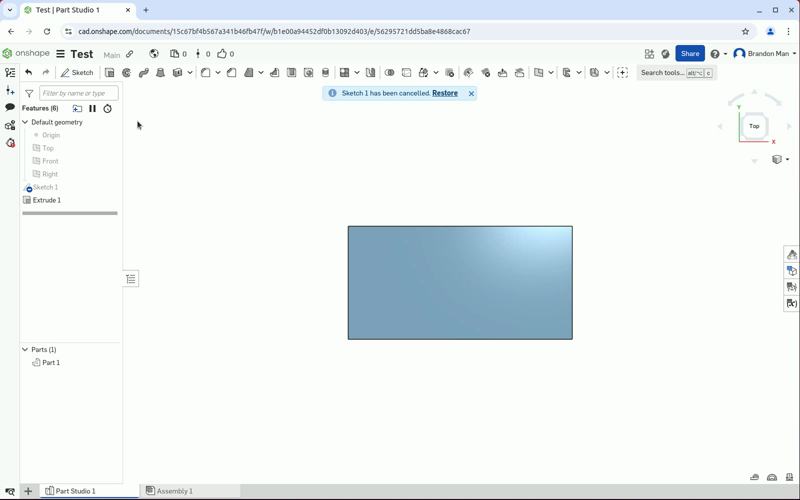
mouse_move(73, 189)
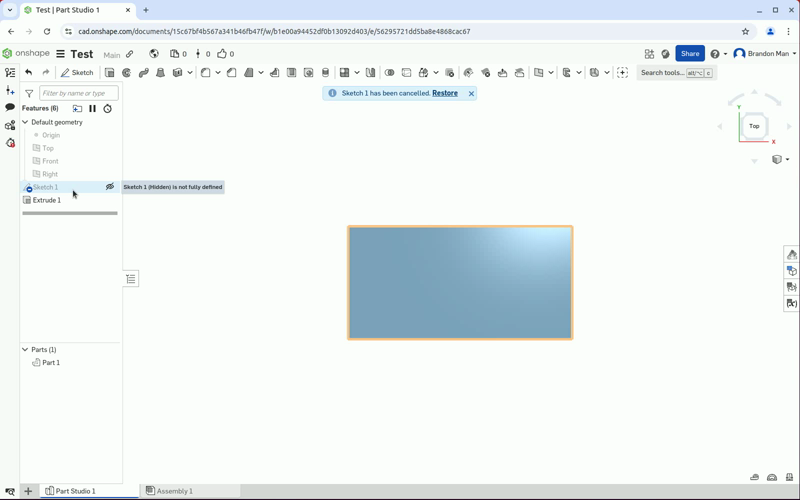
click(73, 189)
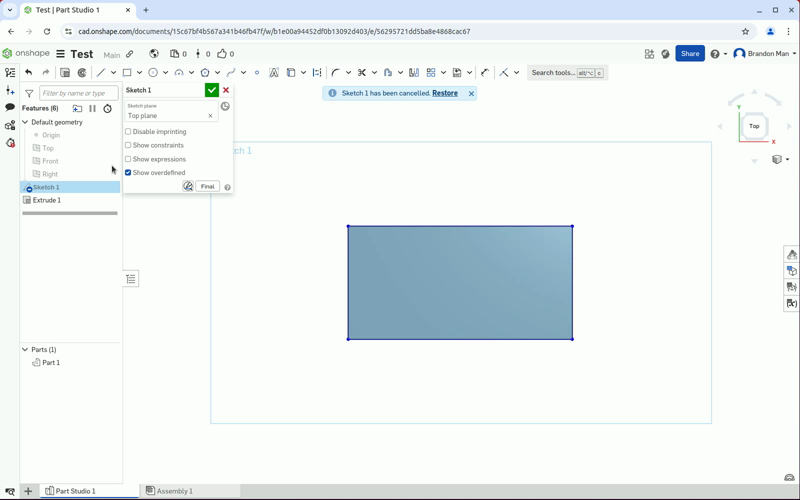
mouse_move(229, 92)
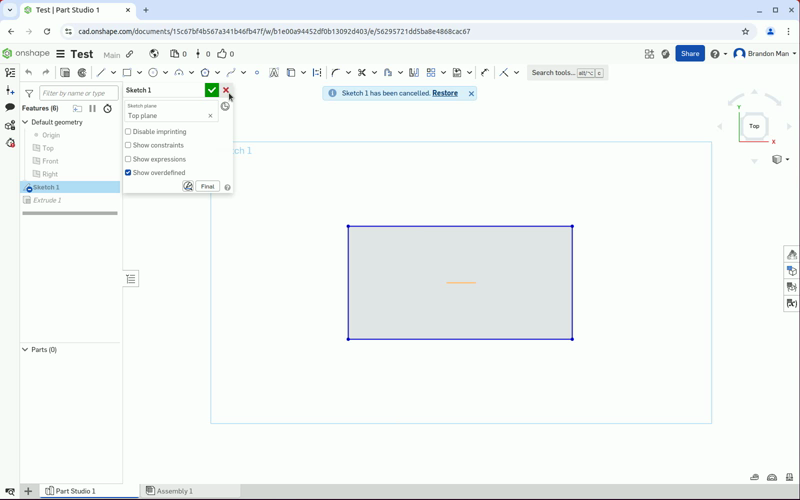
click(229, 92)
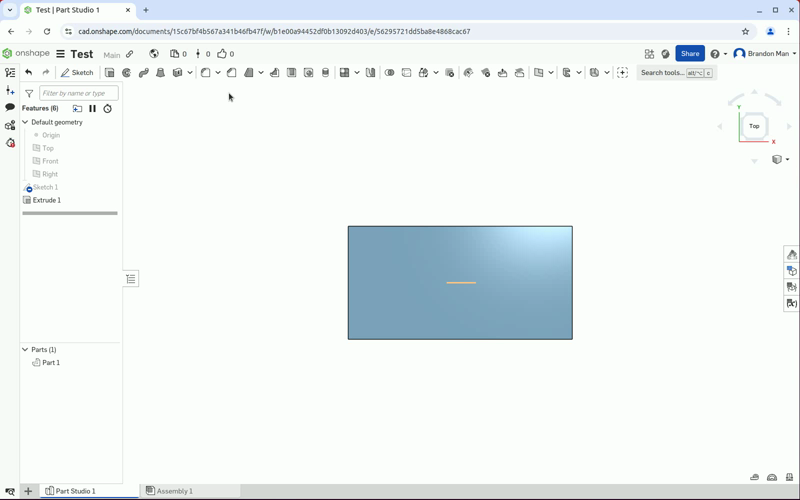
mouse_move(541, 75)
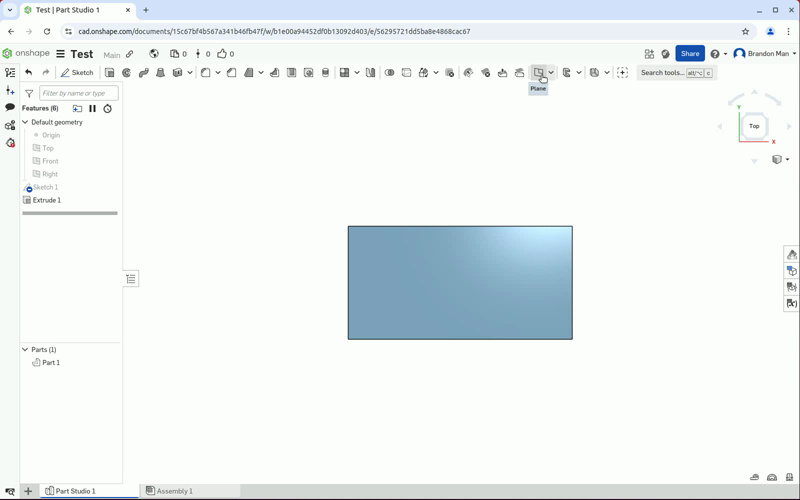
click(541, 75)
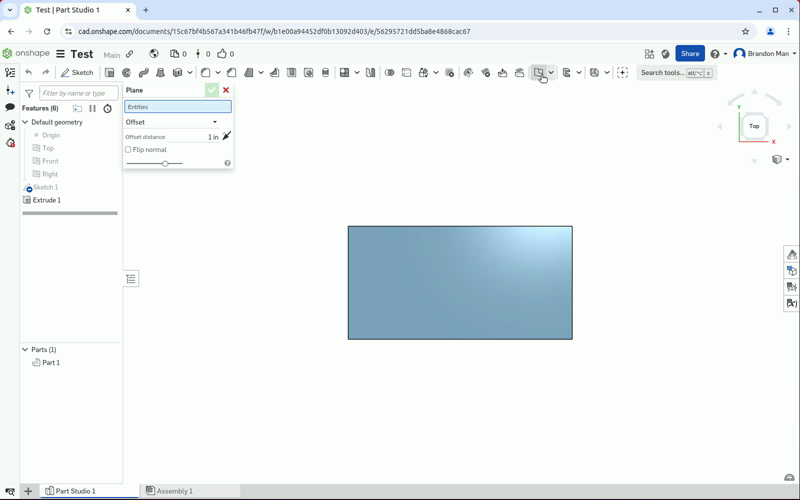
mouse_move(73, 150)
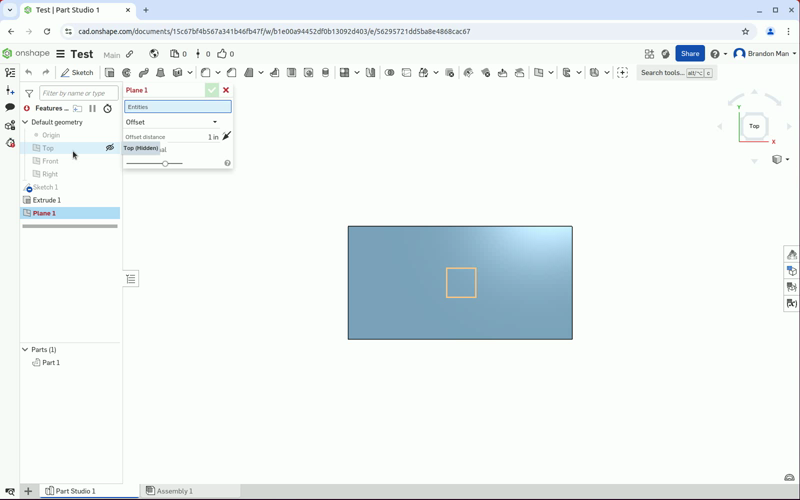
click(73, 150)
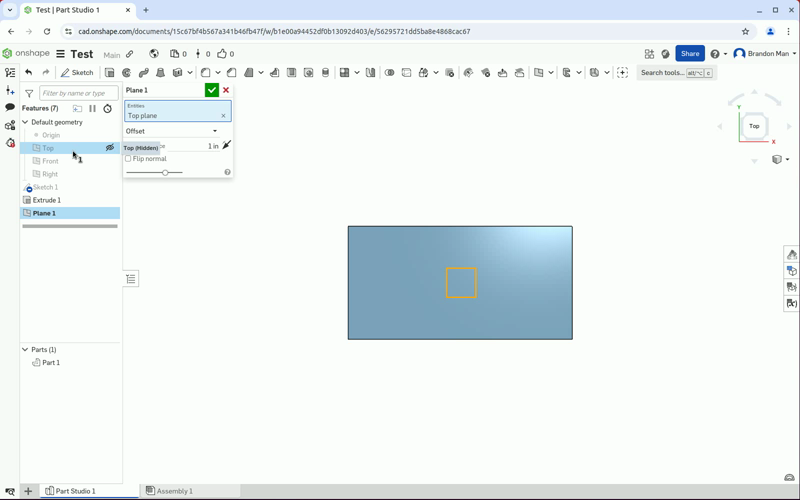
key(tab, 2)
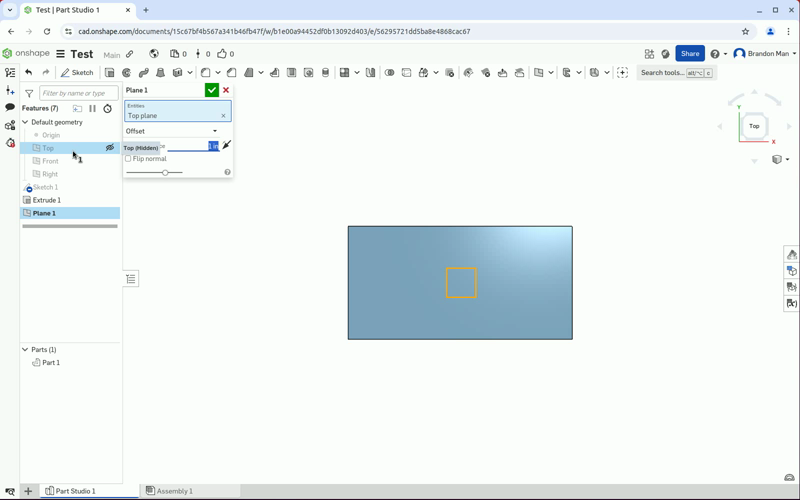
text(1.202)
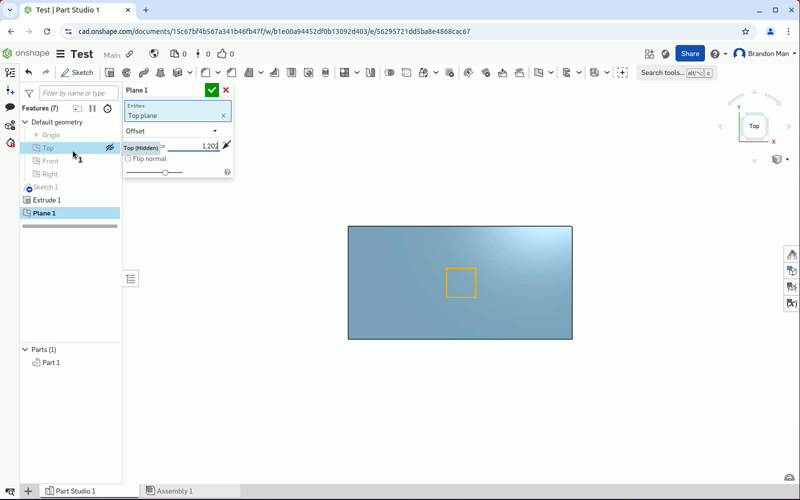
key(enter, 2)
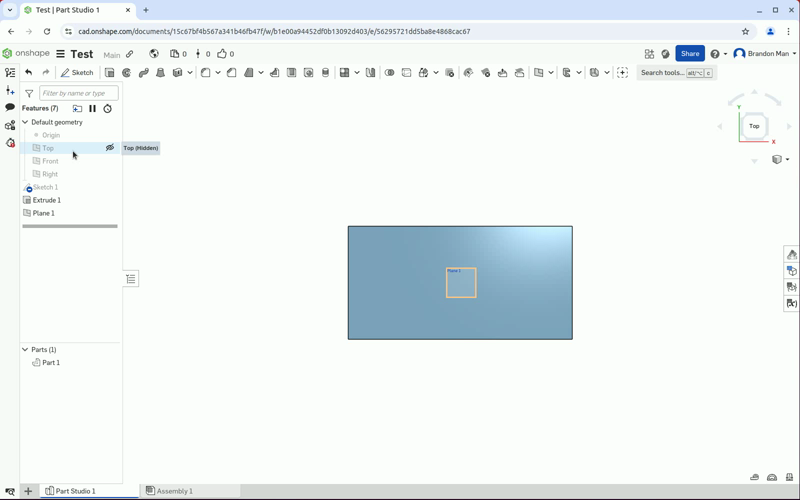
key(shift+s)
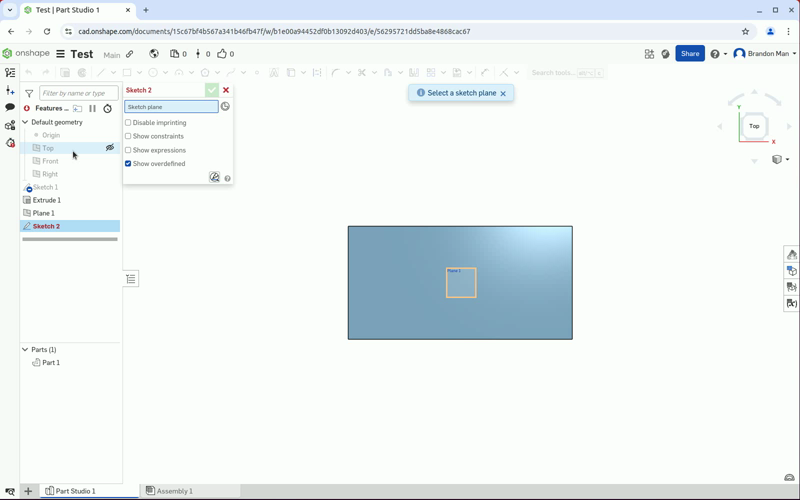
mouse_move(73, 215)
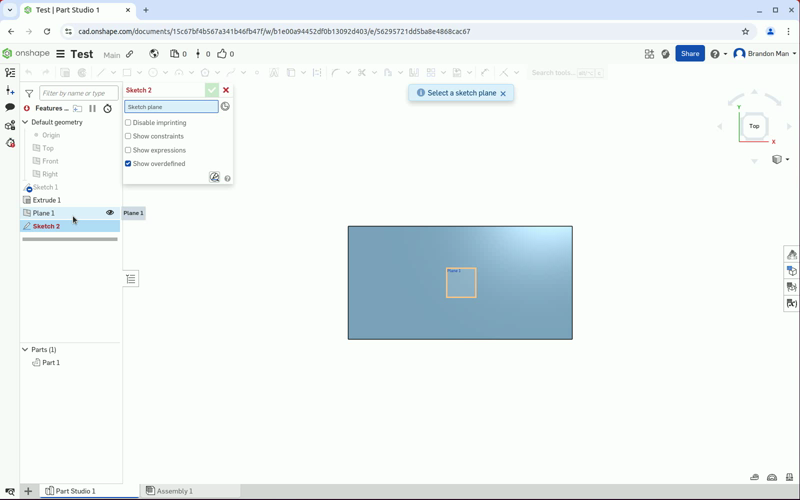
click(73, 215)
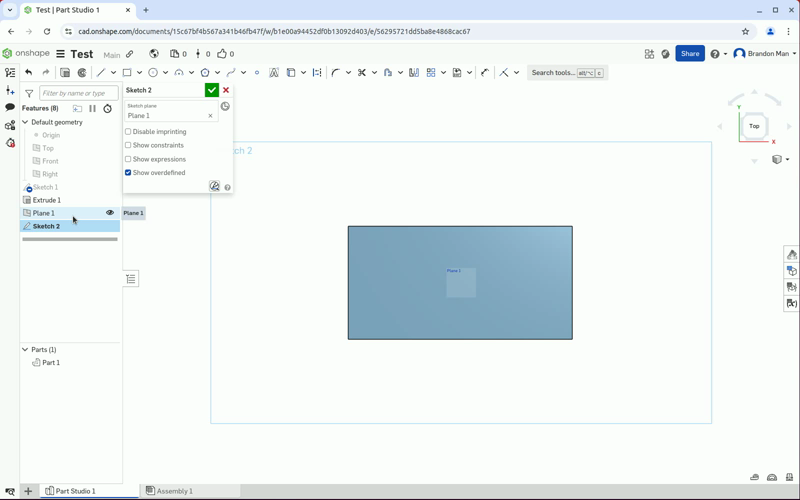
mouse_move(73, 352)
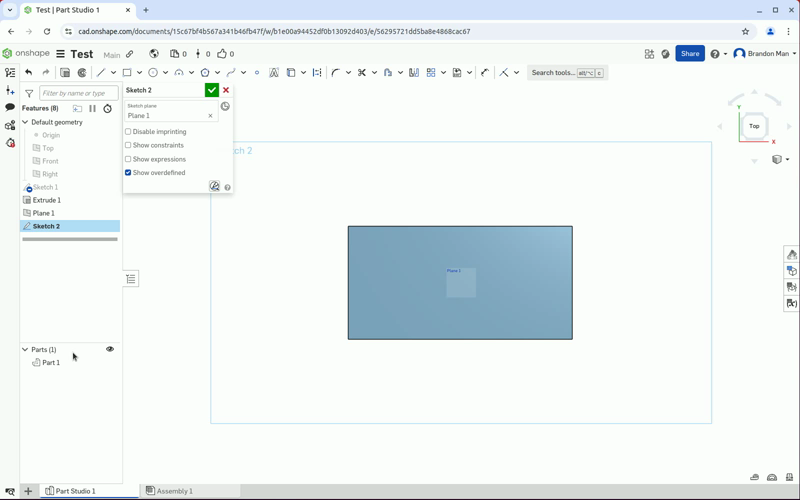
key(y)
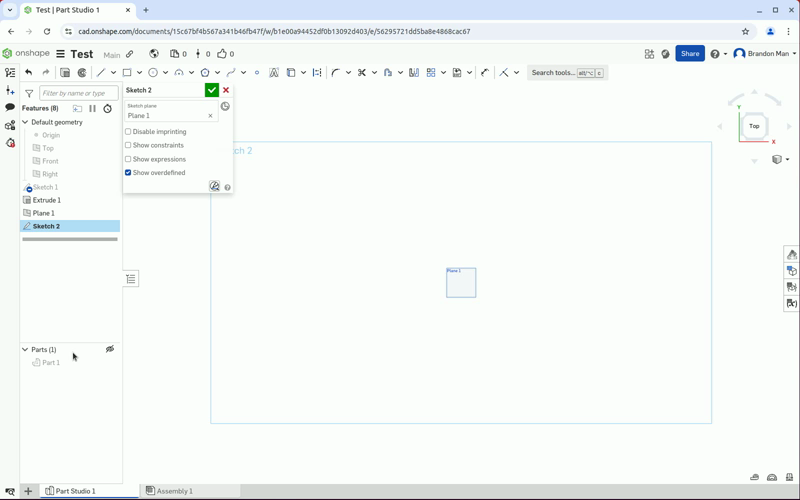
key(l)
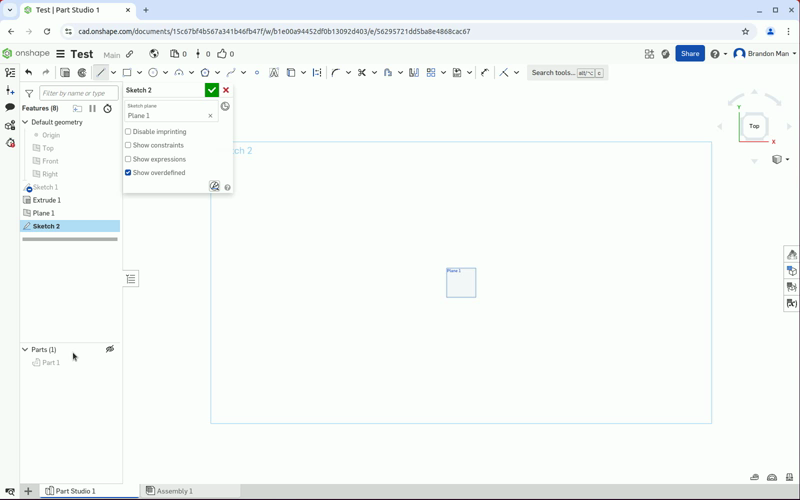
key_down(shift)
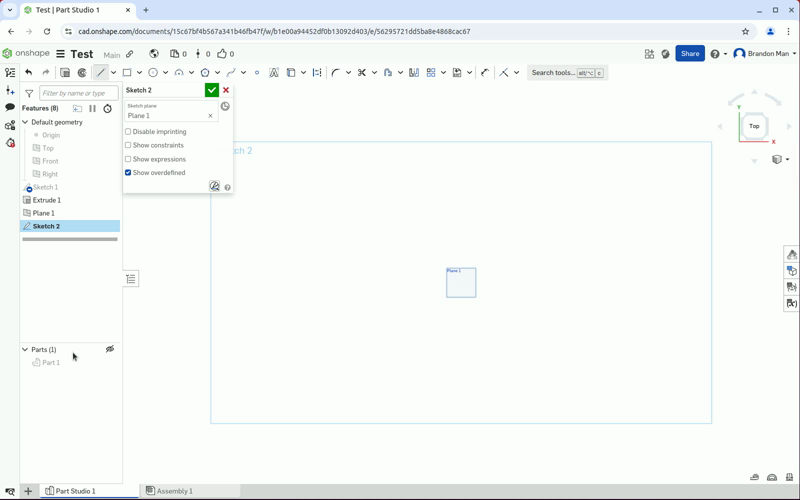
mouse_move(348, 339)
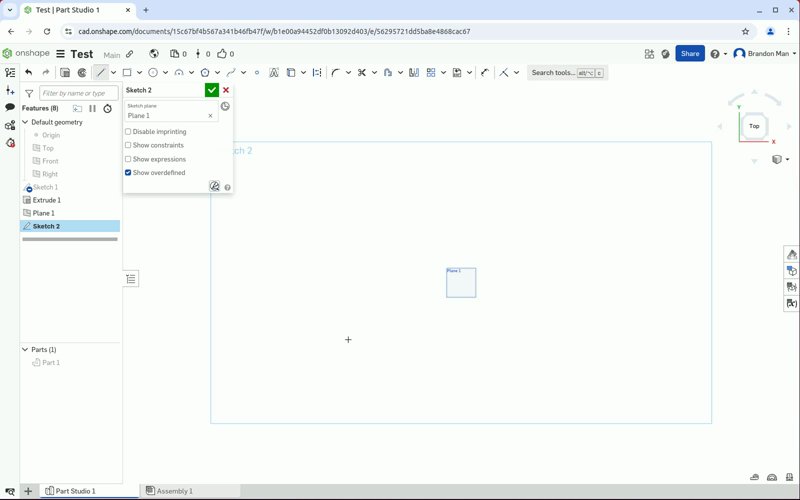
click(348, 339)
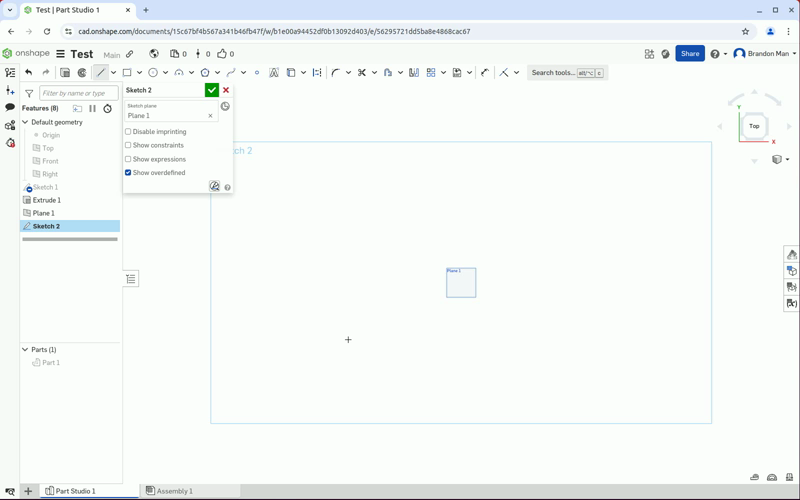
key_up(shift)
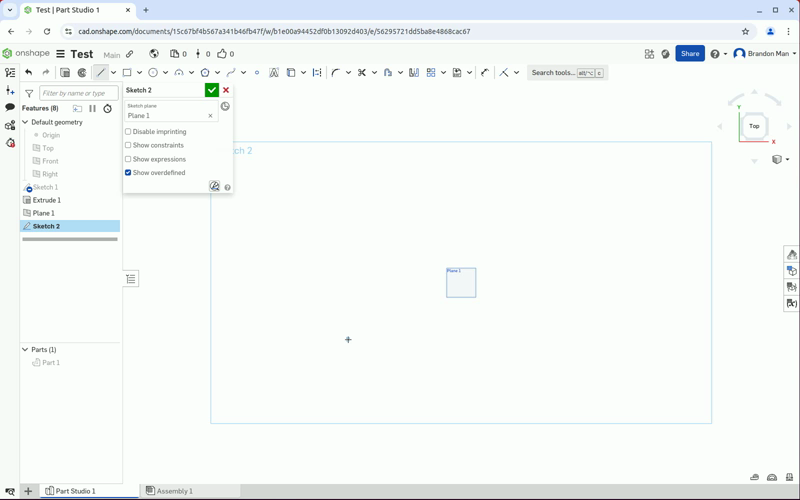
key_down(shift)
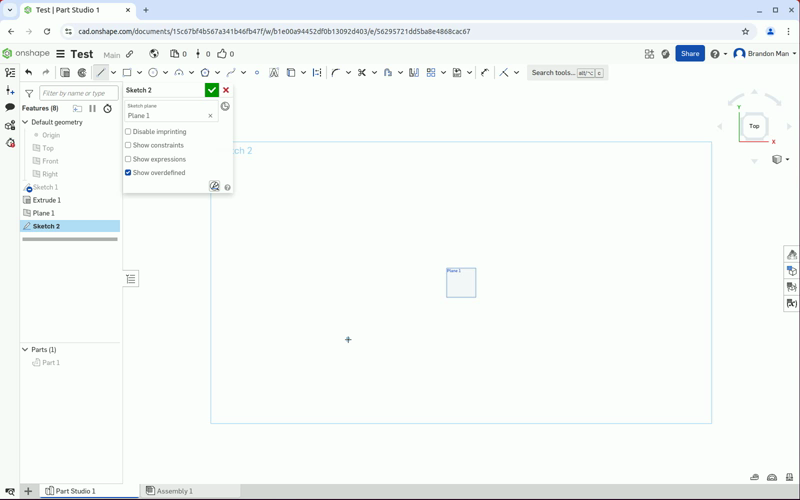
mouse_move(572, 339)
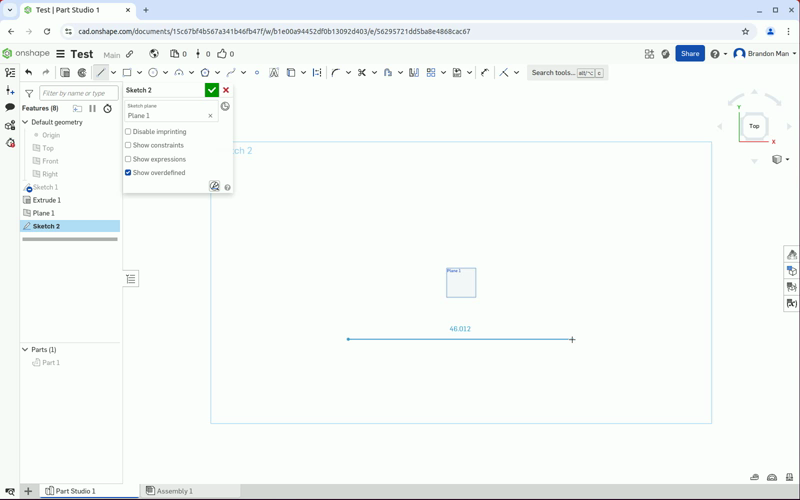
click(572, 339)
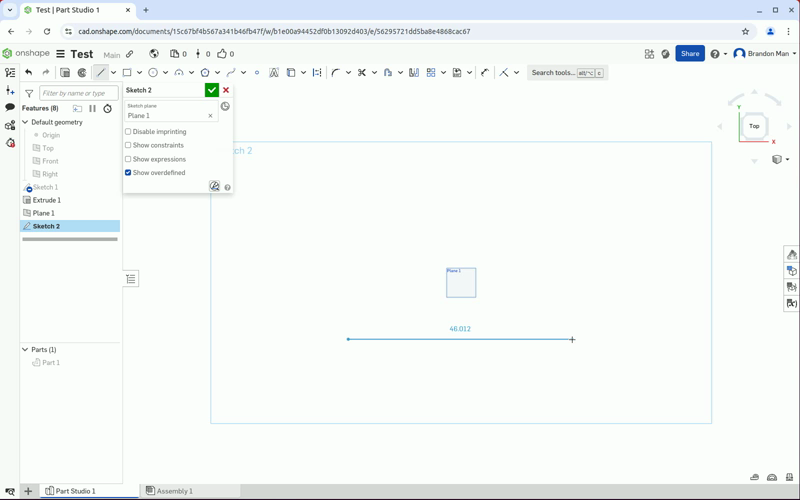
key_up(shift)
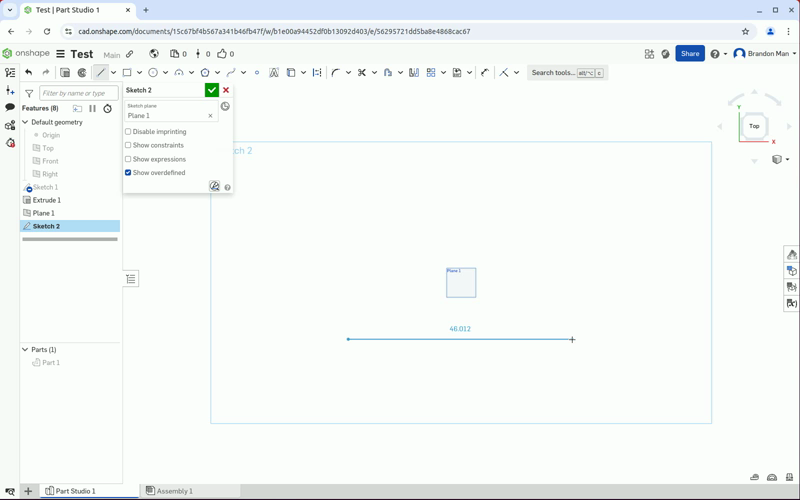
key_down(shift)
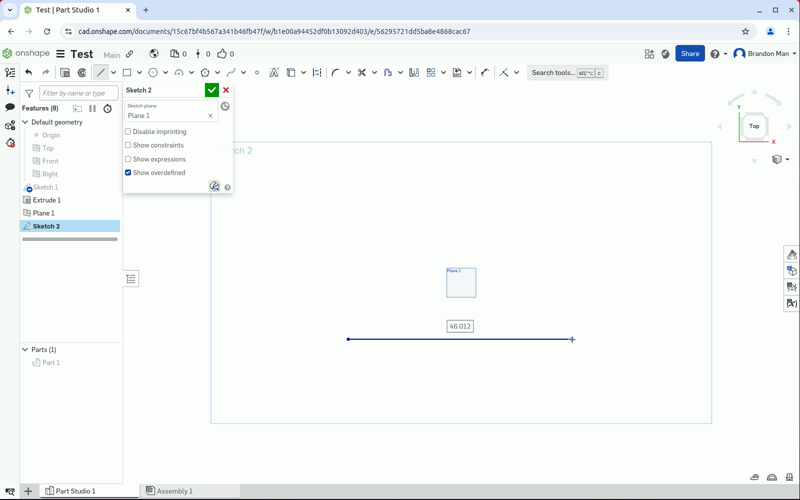
mouse_move(572, 226)
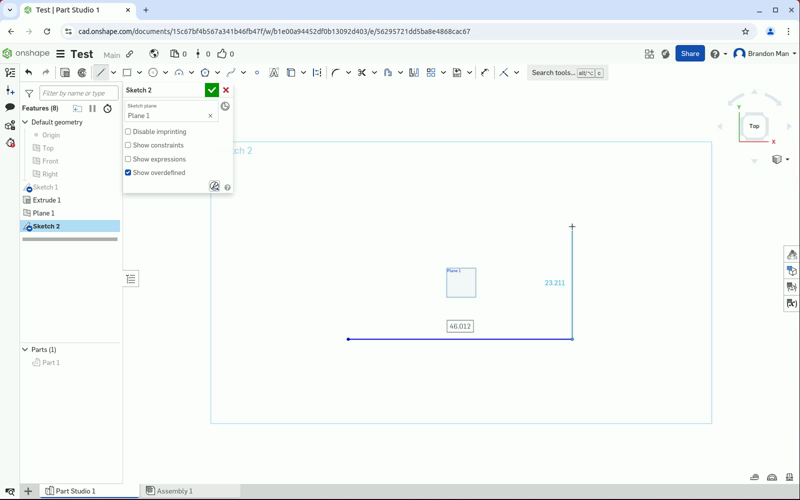
click(572, 226)
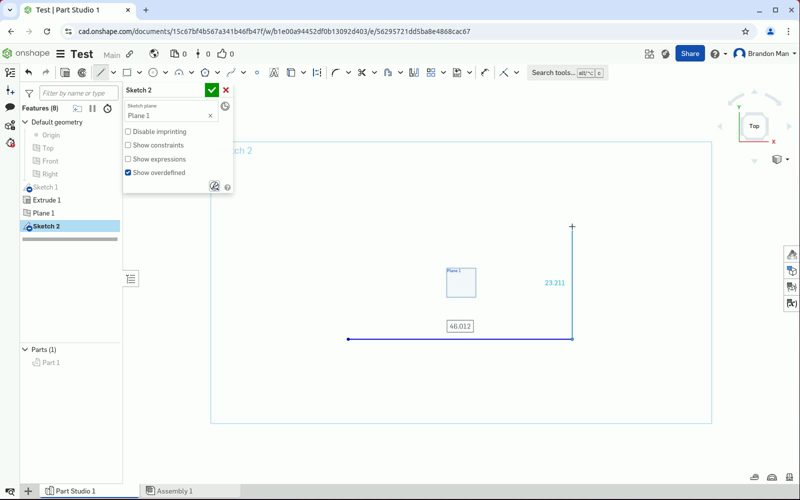
key_up(shift)
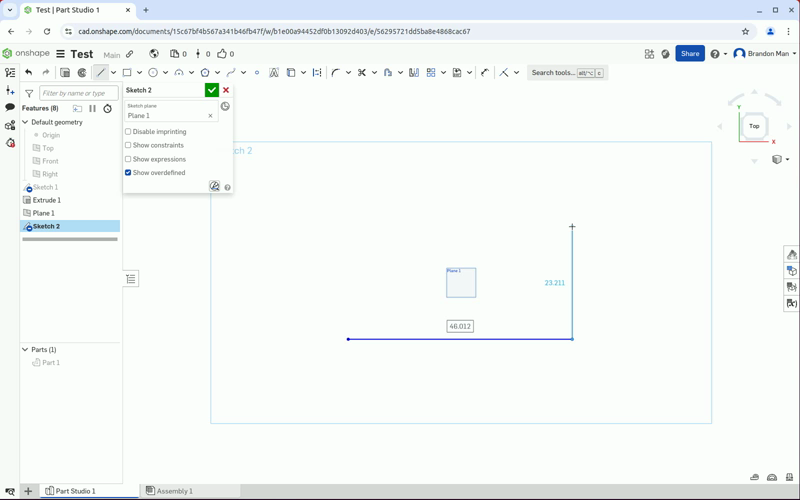
key_down(shift)
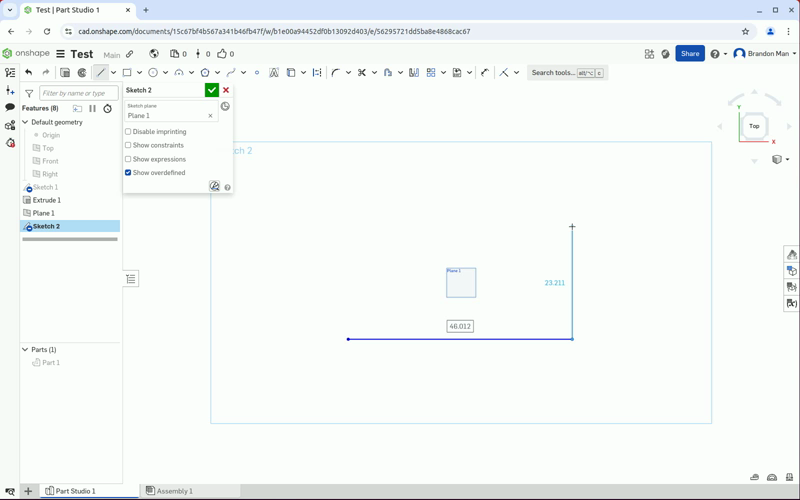
mouse_move(348, 226)
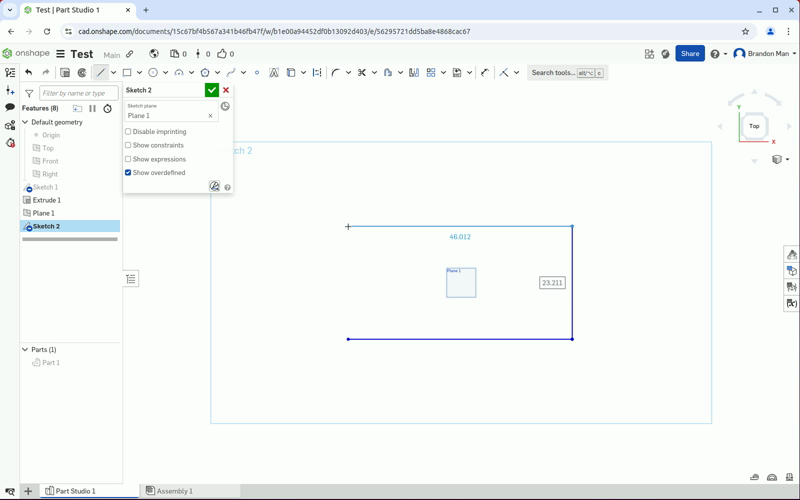
click(348, 226)
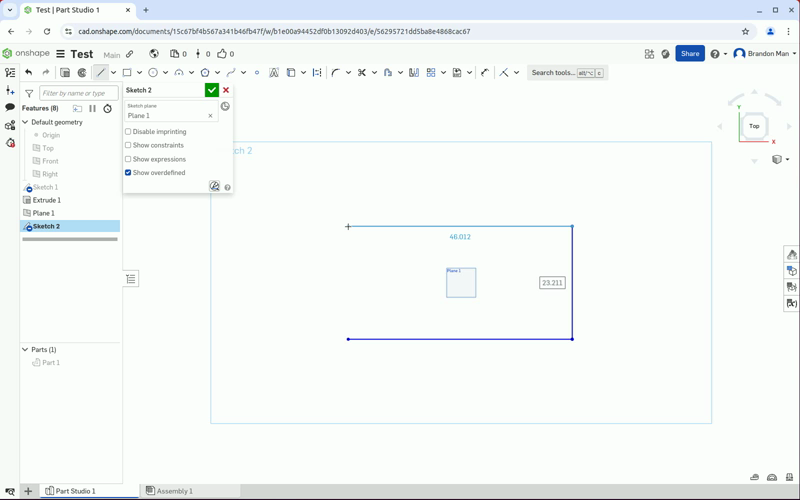
key_up(shift)
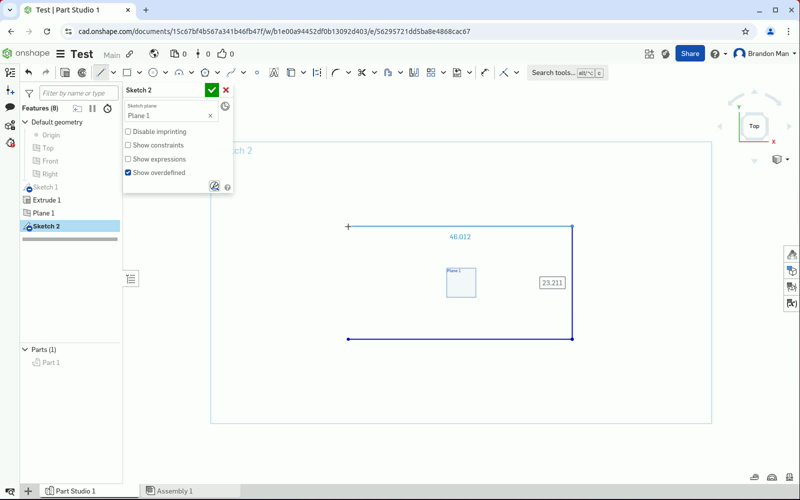
key_down(shift)
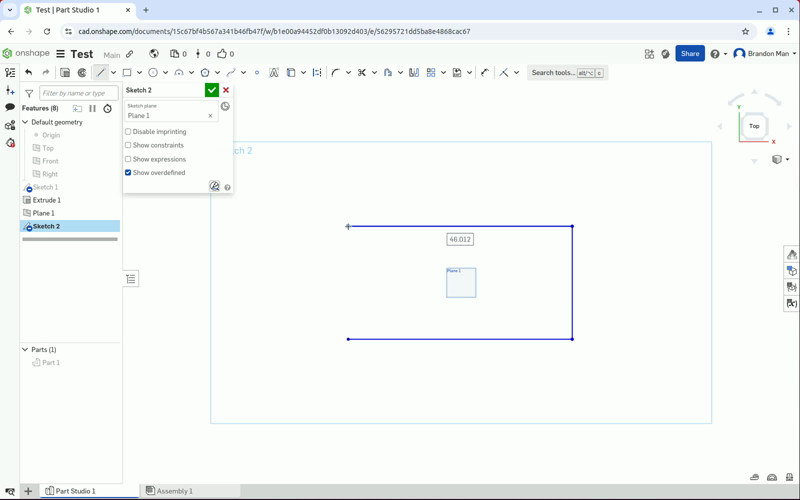
mouse_move(348, 339)
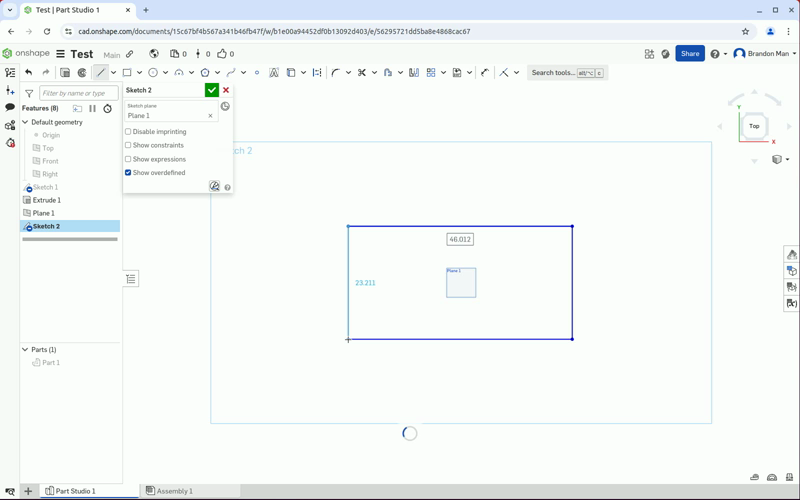
key_up(shift)
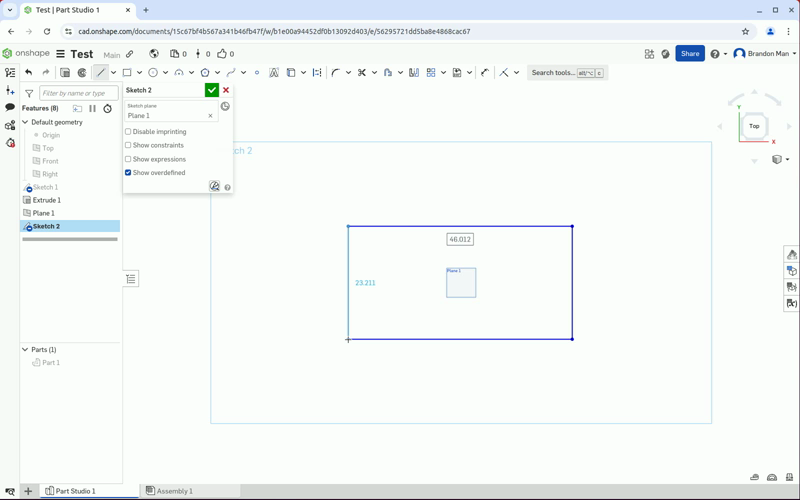
click(348, 339)
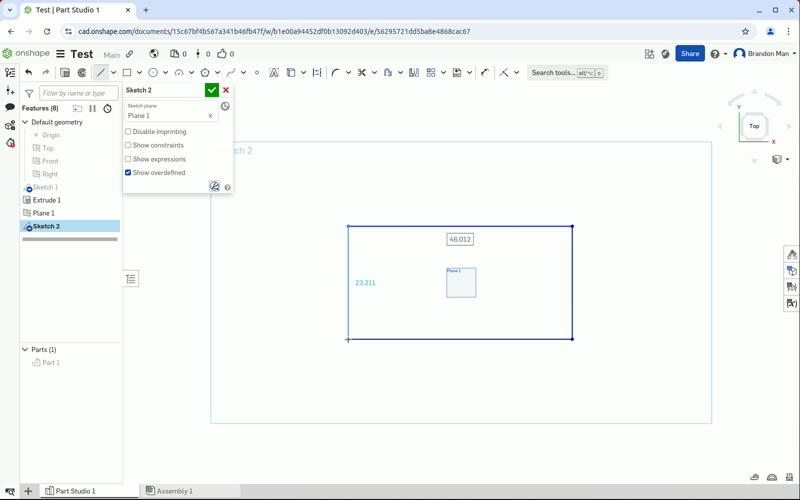
key(esc)
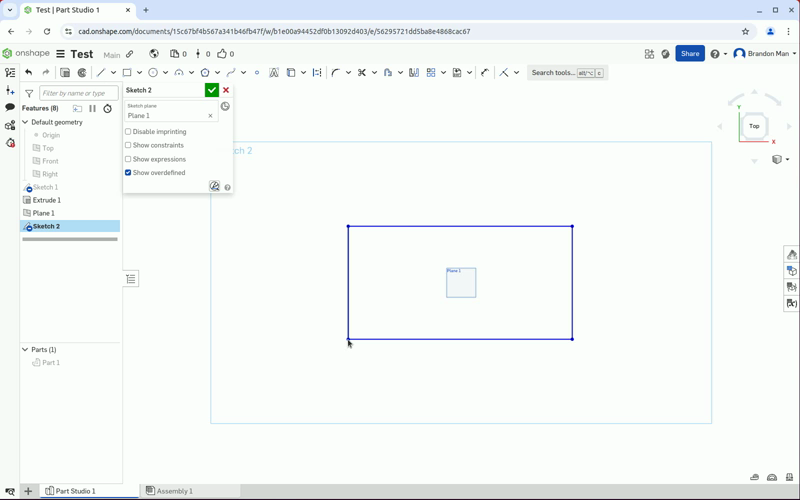
key(l)
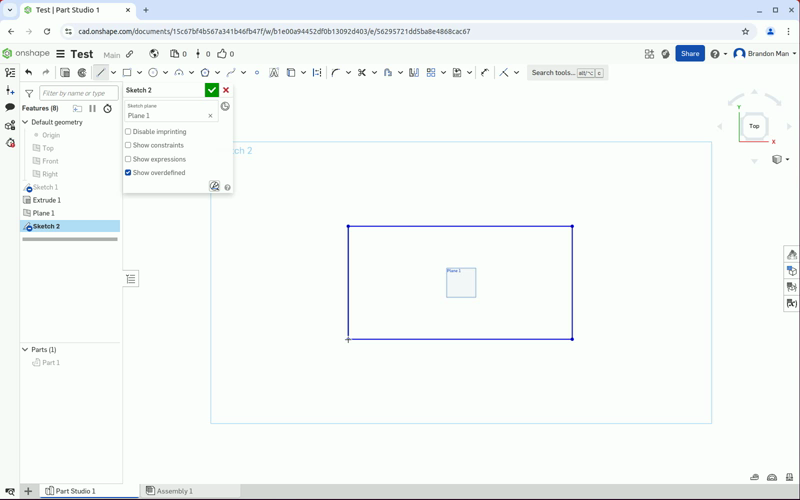
key_down(shift)
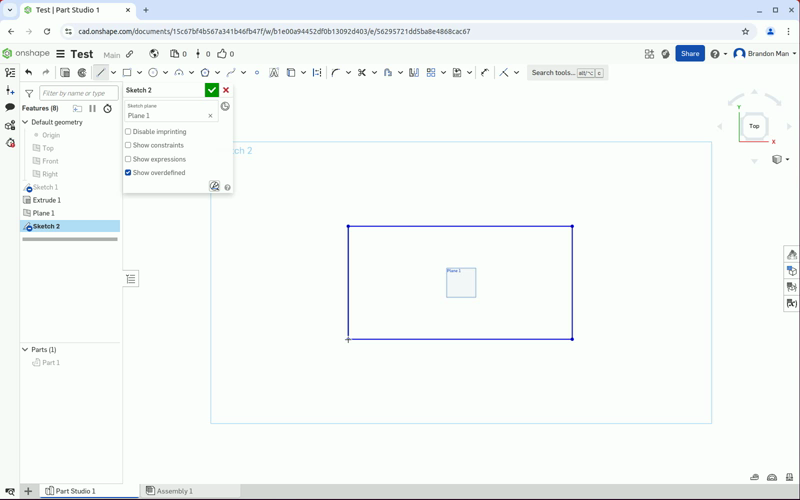
mouse_move(353, 334)
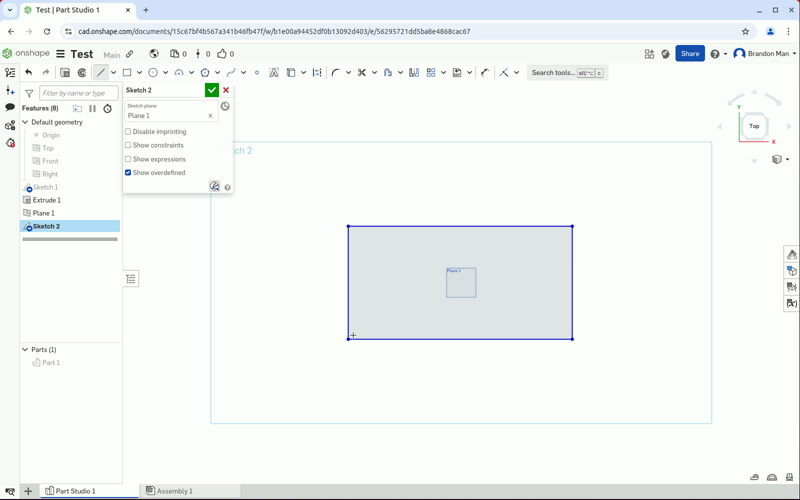
click(353, 334)
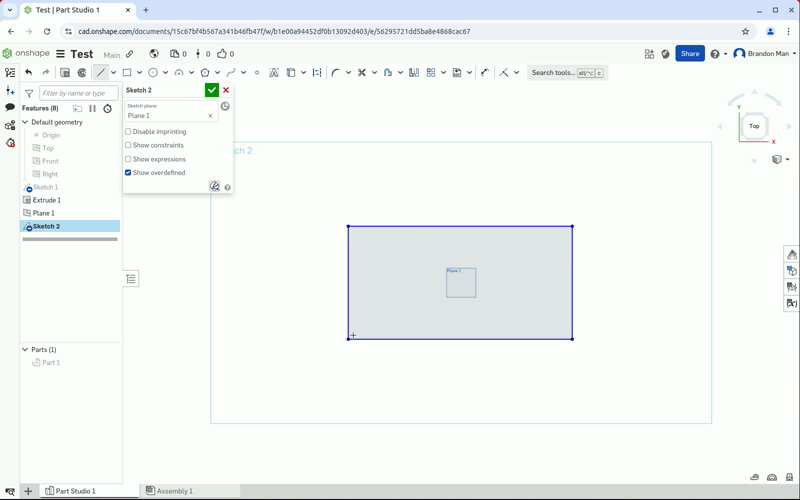
key_up(shift)
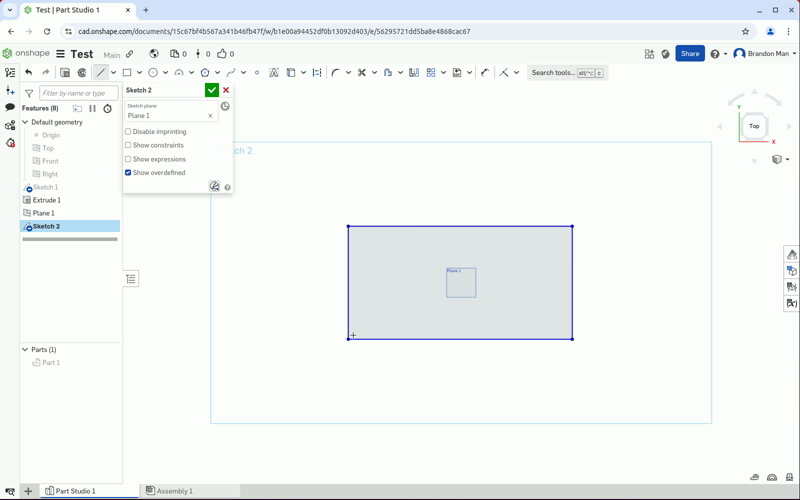
key_down(shift)
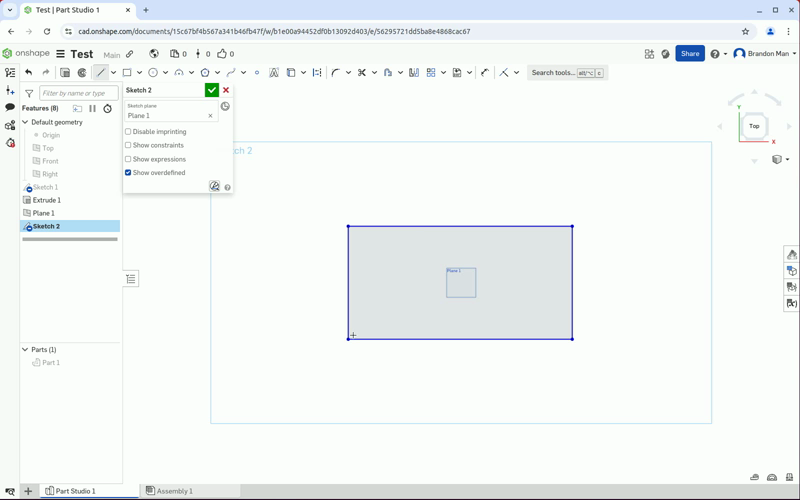
mouse_move(567, 334)
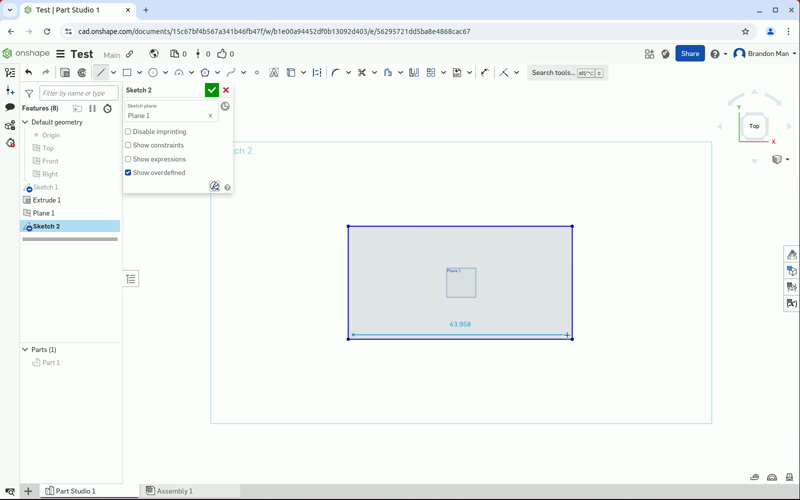
click(567, 334)
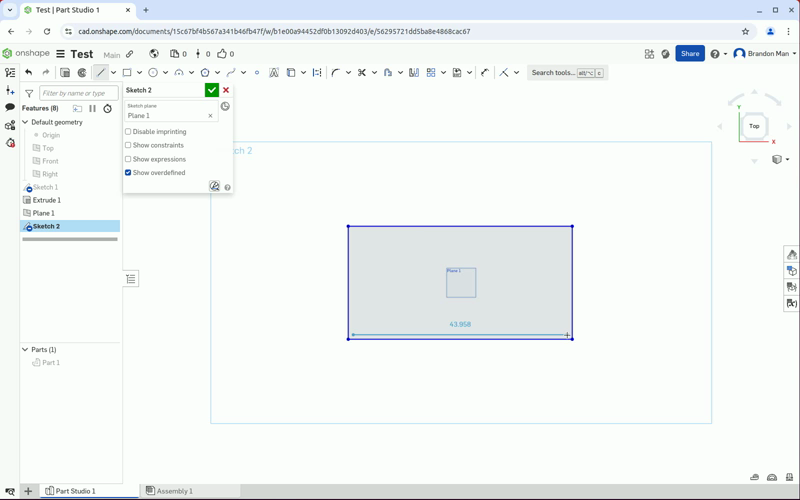
key_up(shift)
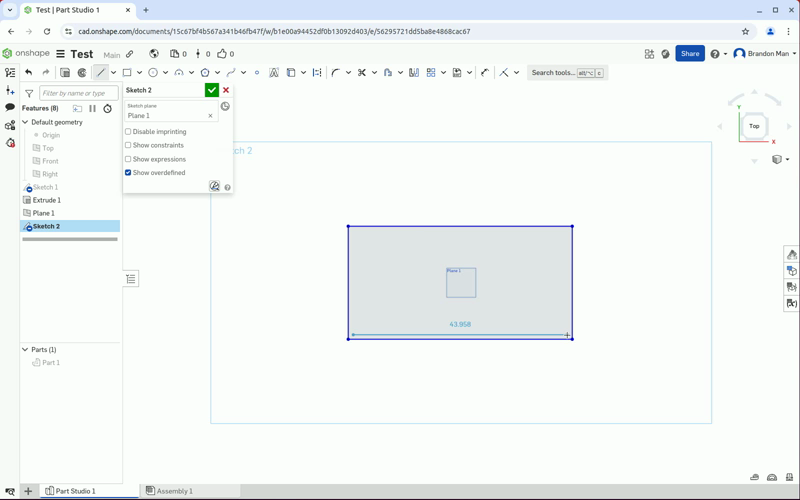
key_down(shift)
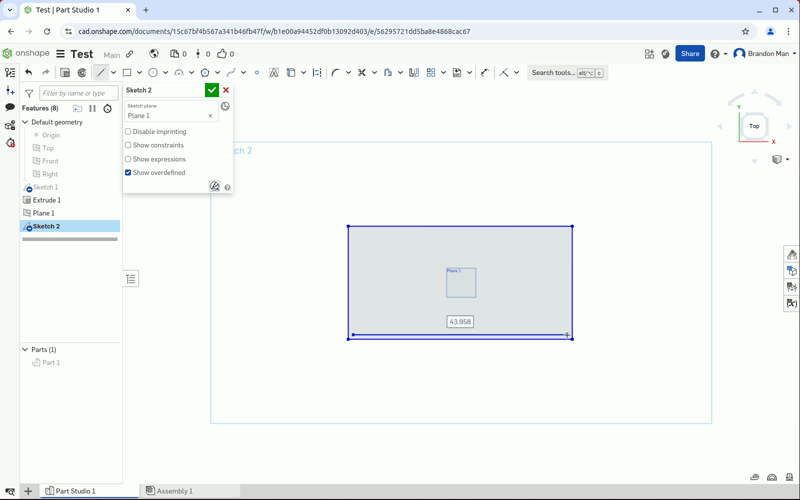
mouse_move(567, 233)
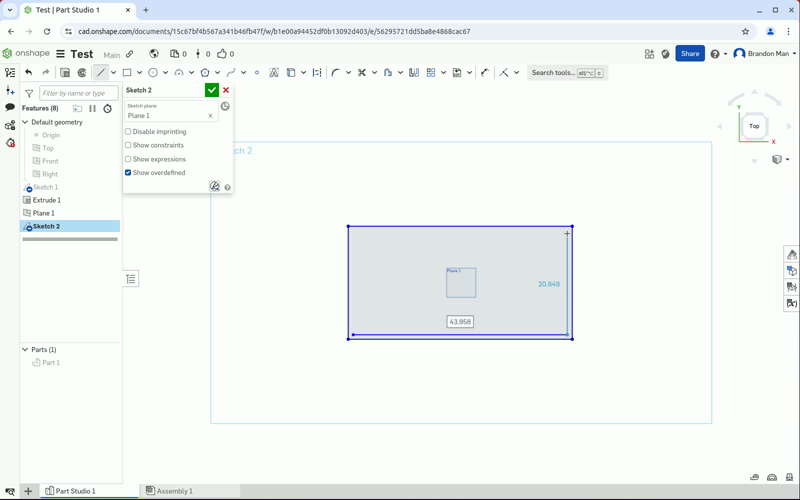
click(567, 233)
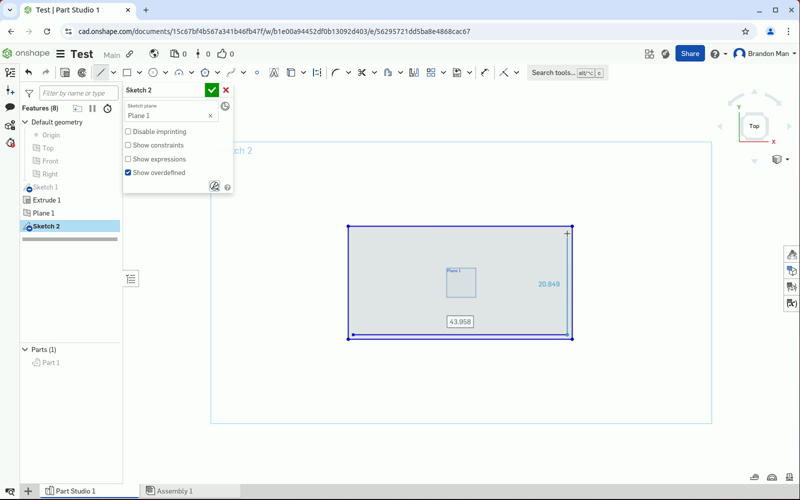
key_up(shift)
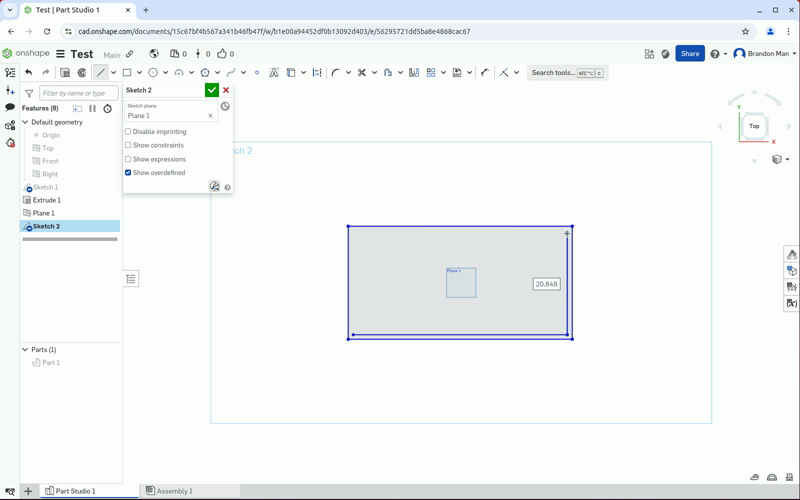
key_down(shift)
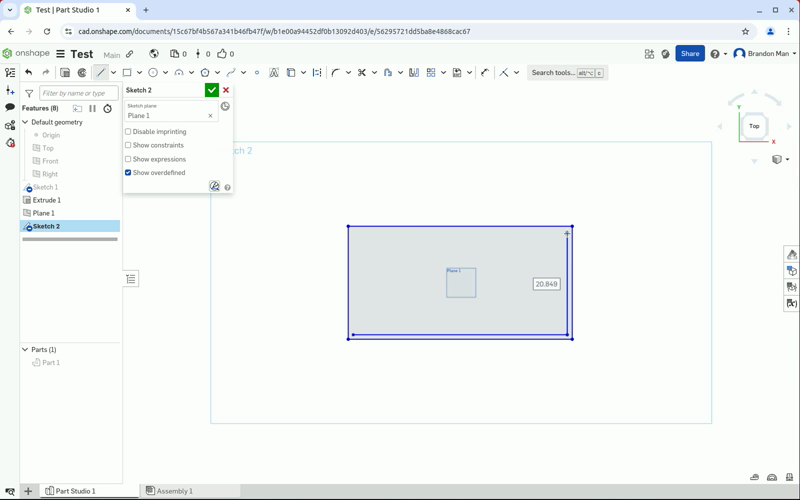
mouse_move(353, 233)
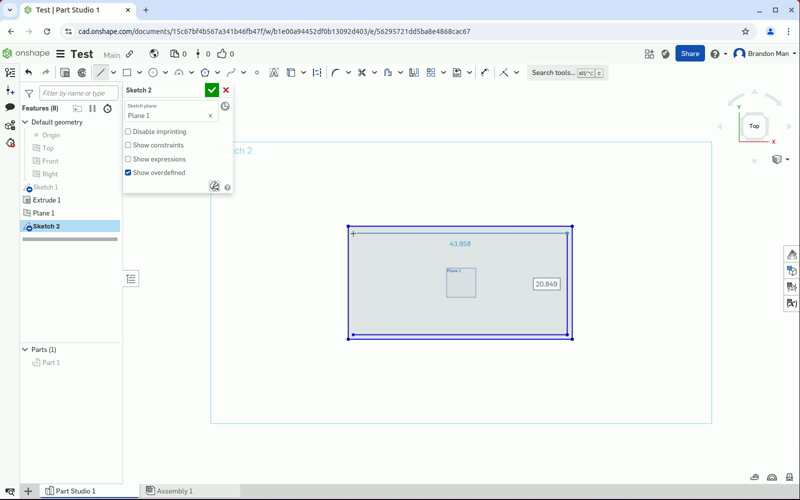
click(353, 233)
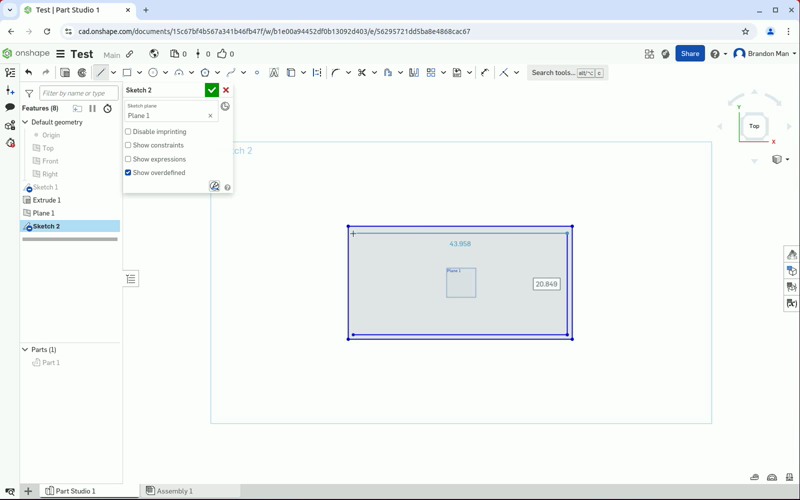
key_up(shift)
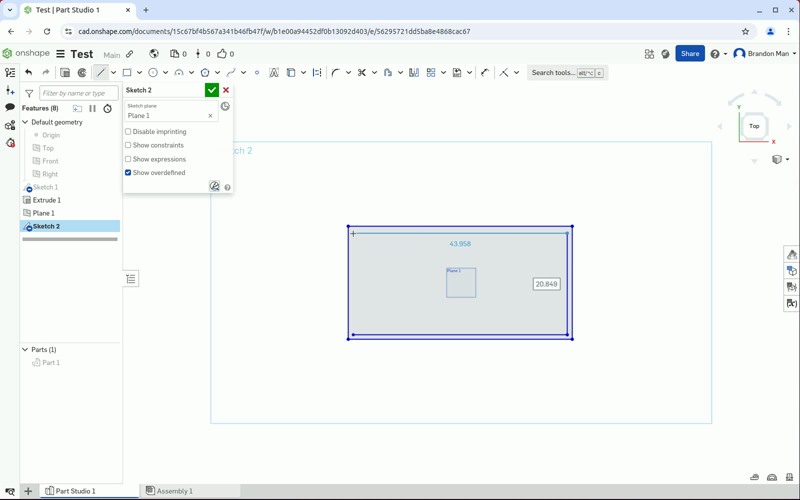
key_down(shift)
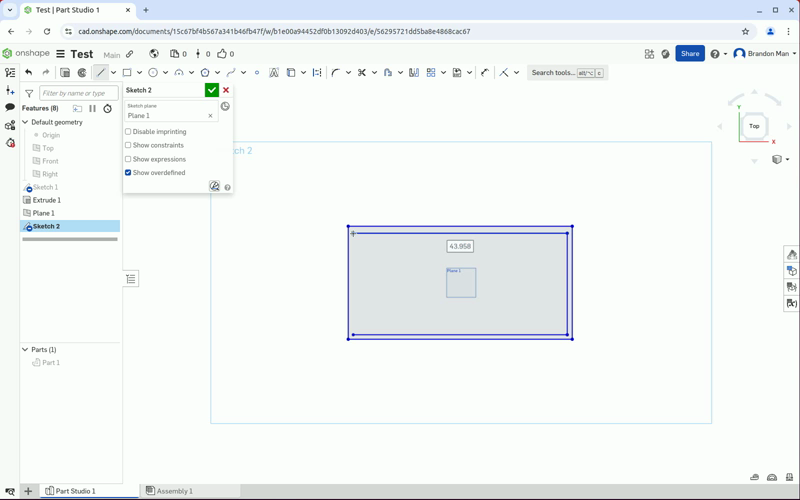
mouse_move(353, 334)
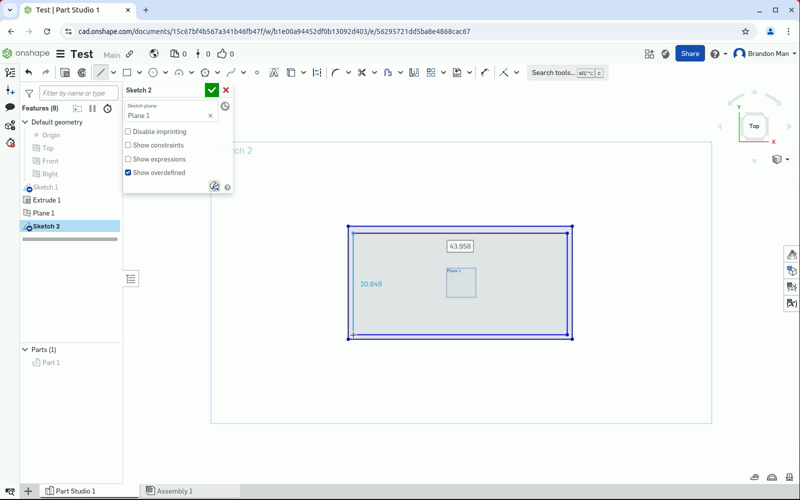
key_up(shift)
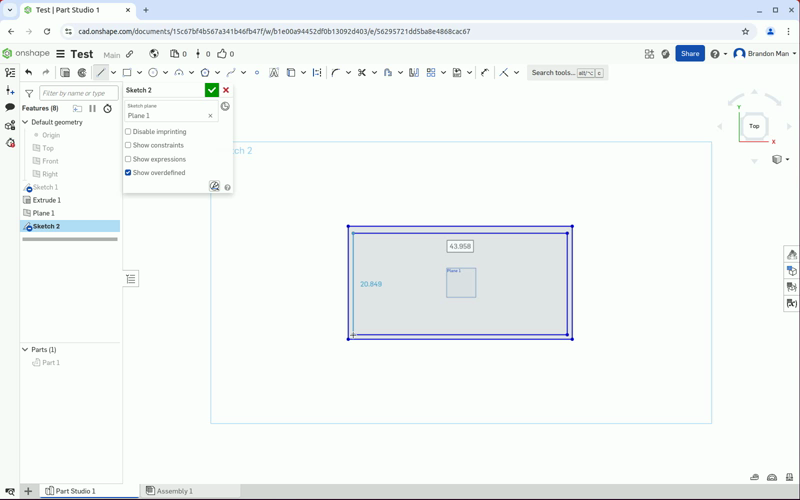
click(353, 334)
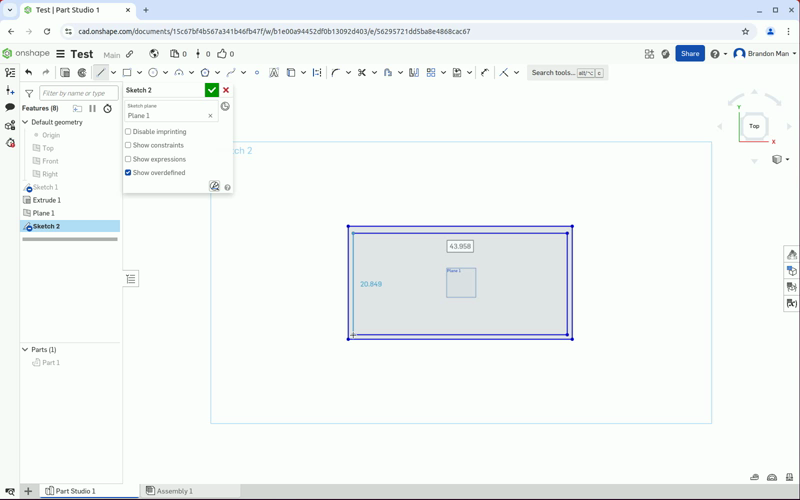
key(esc)
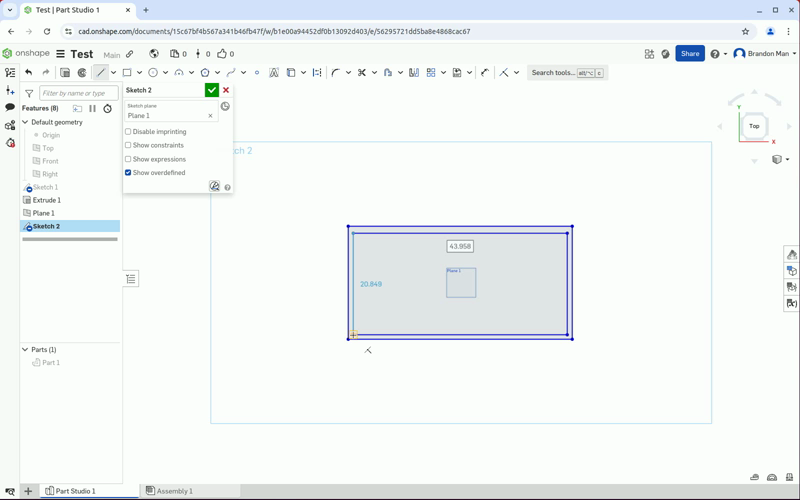
mouse_move(533, 229)
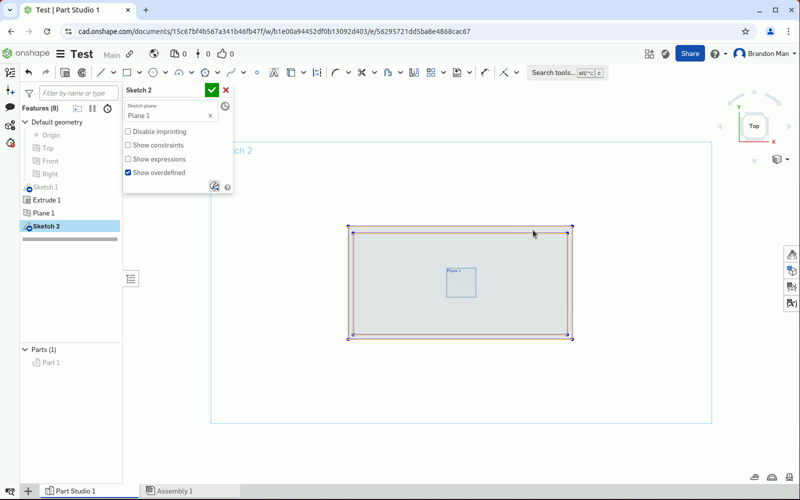
click(533, 229)
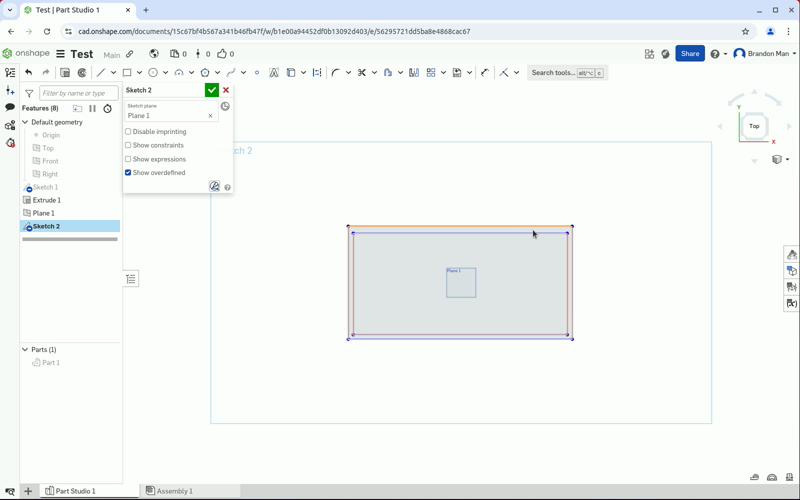
mouse_move(73, 352)
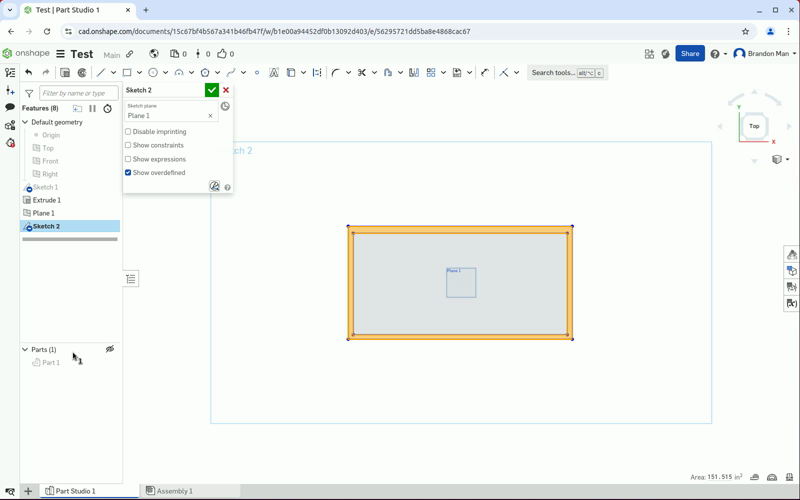
key(shift+y)
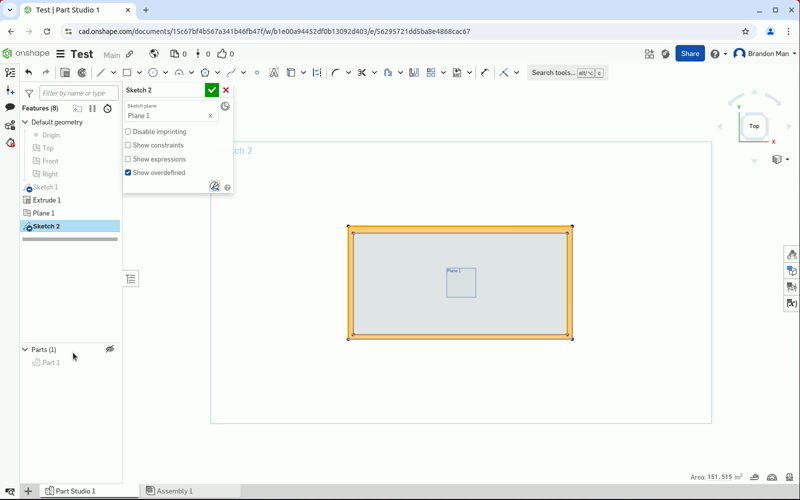
key(shift+e)
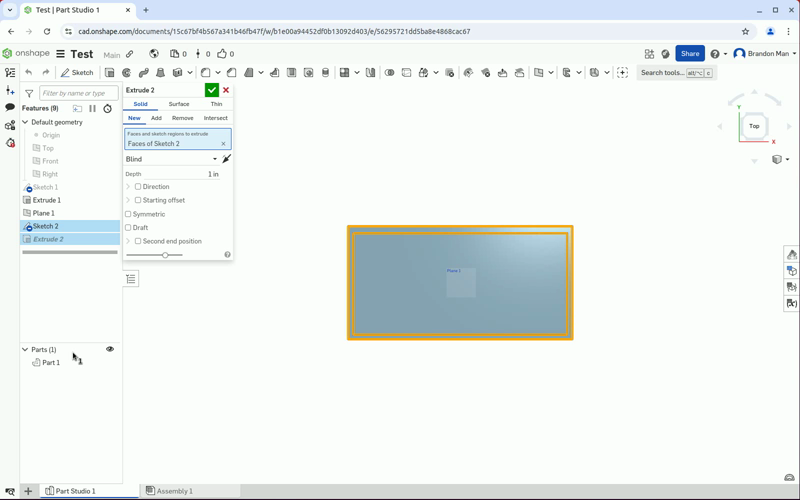
mouse_move(143, 106)
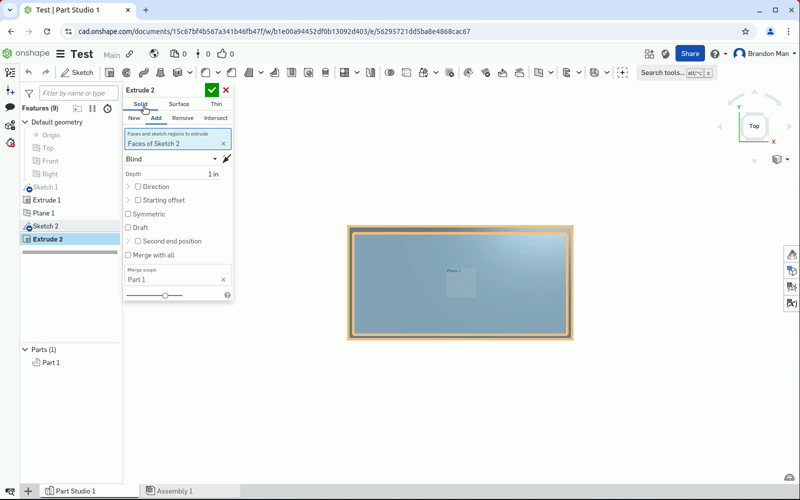
click(143, 106)
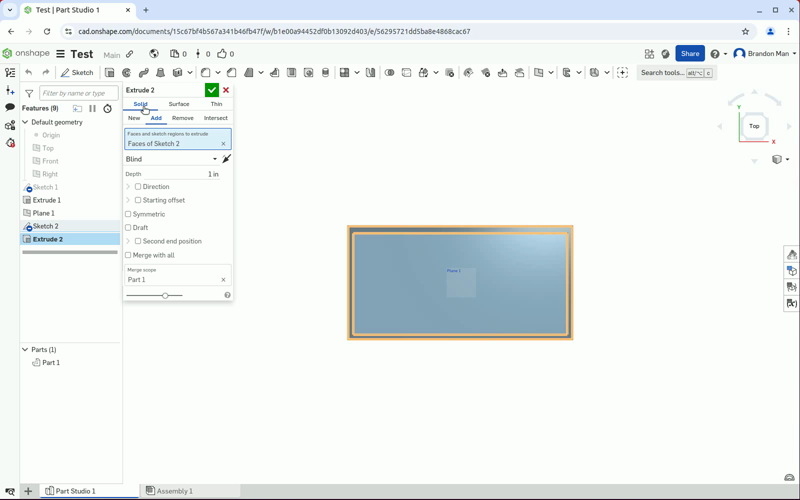
mouse_move(137, 120)
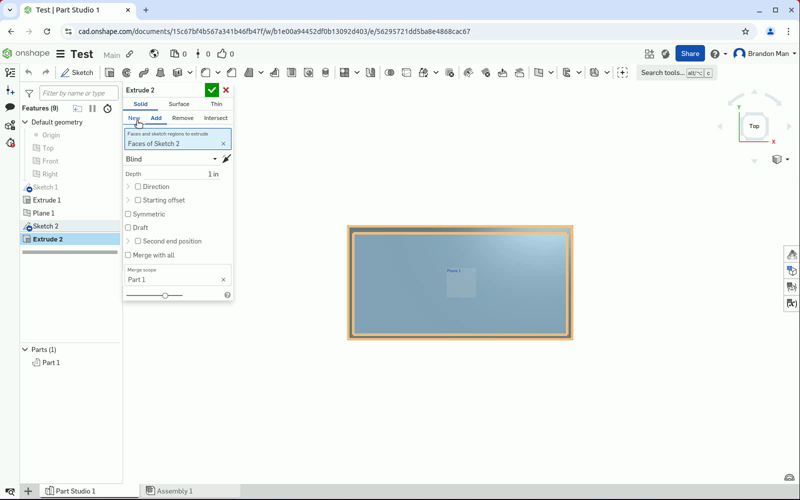
click(137, 120)
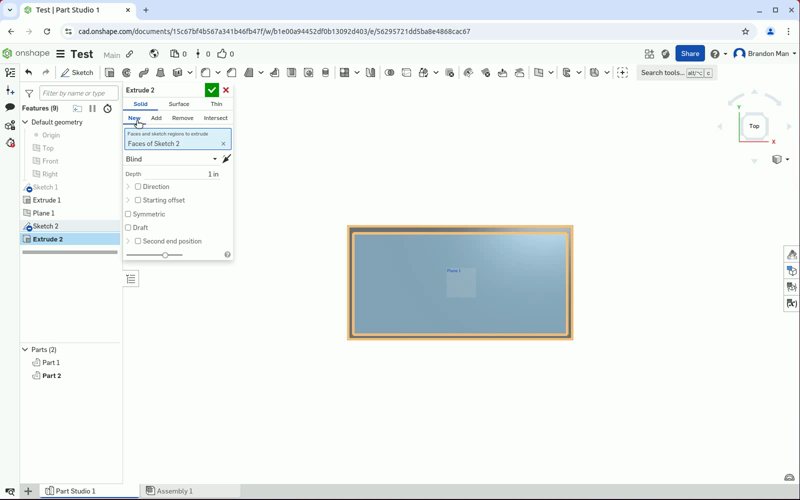
key(tab, 4)
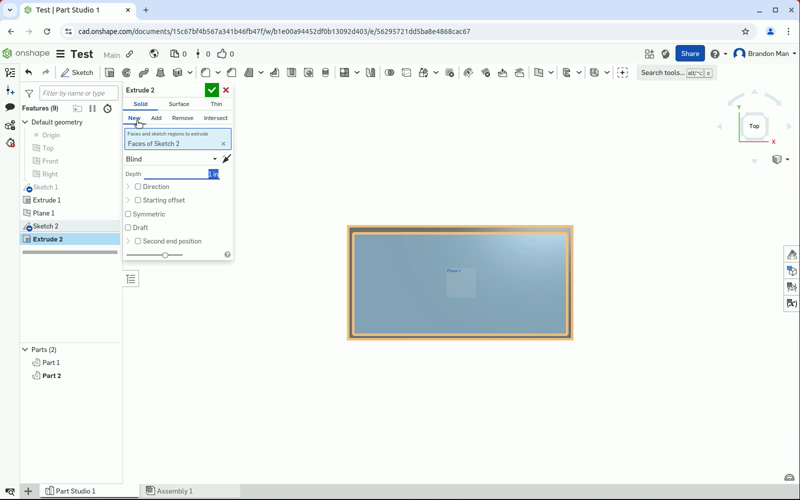
text(5.777)
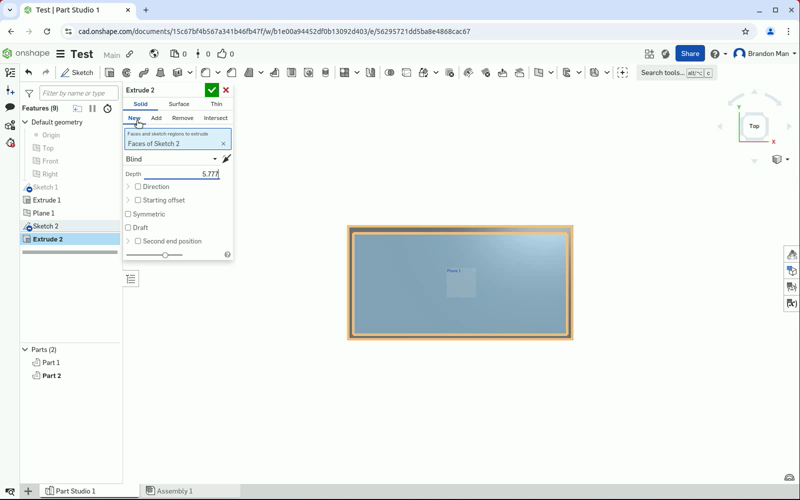
key(enter)
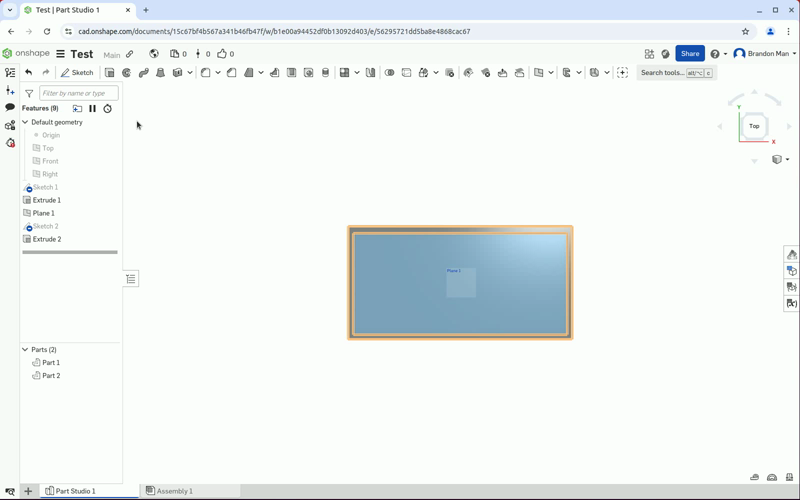
key(shift+h)
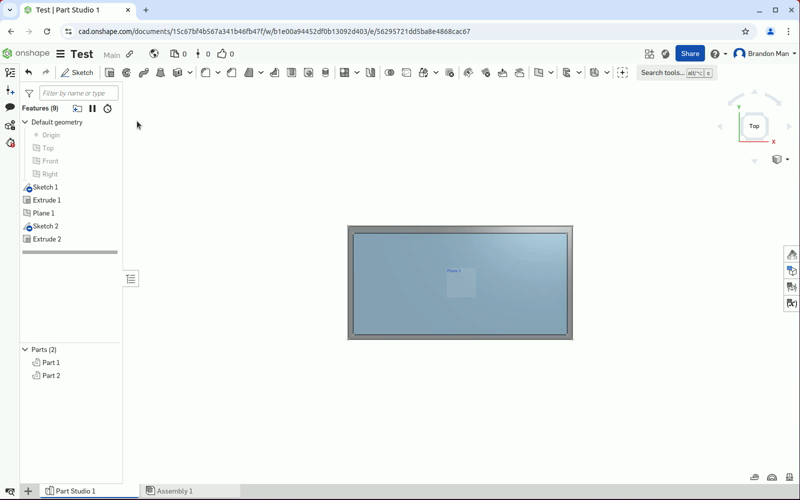
key(shift+h)
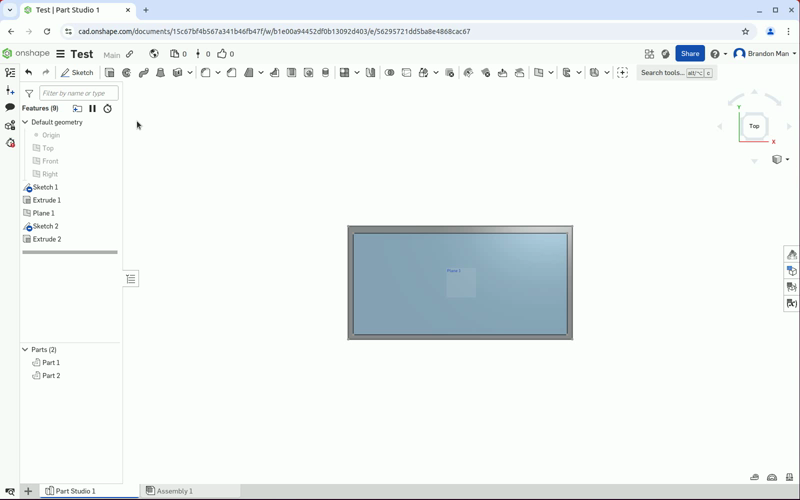
key(shift+7)
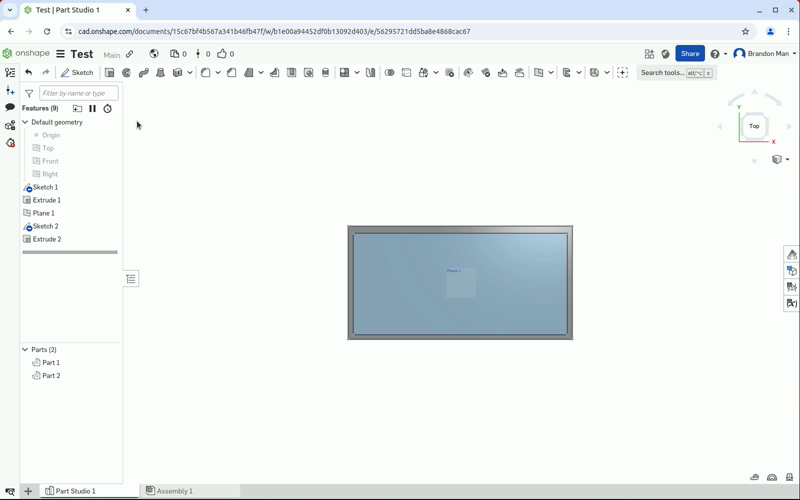
key(up, 3)
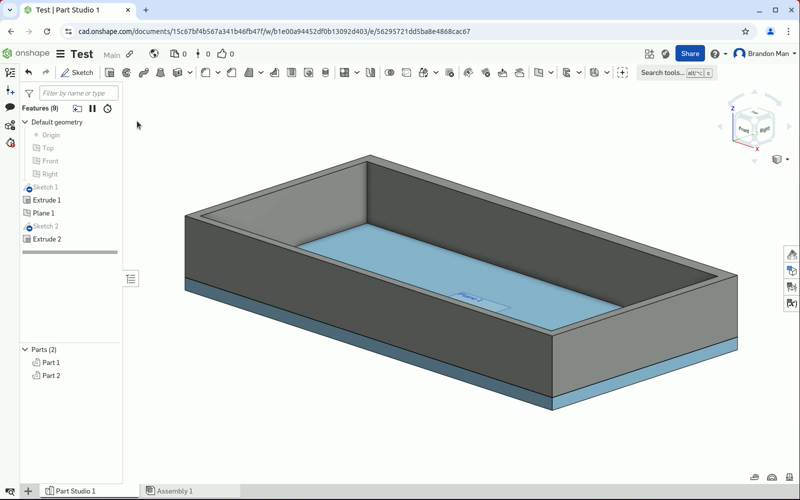
key(left, 3)
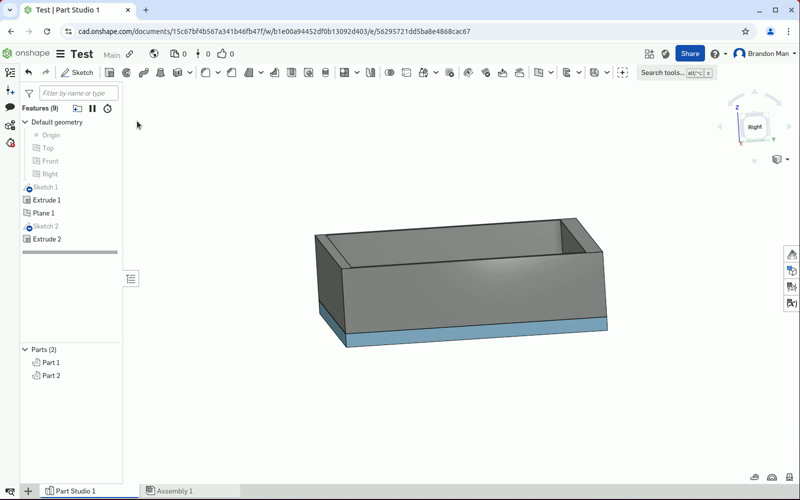
key(right, 3)
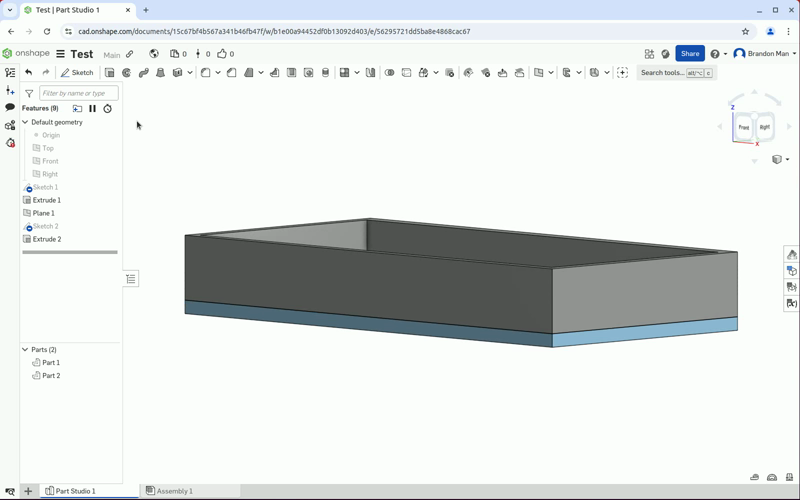
key(down, 3)
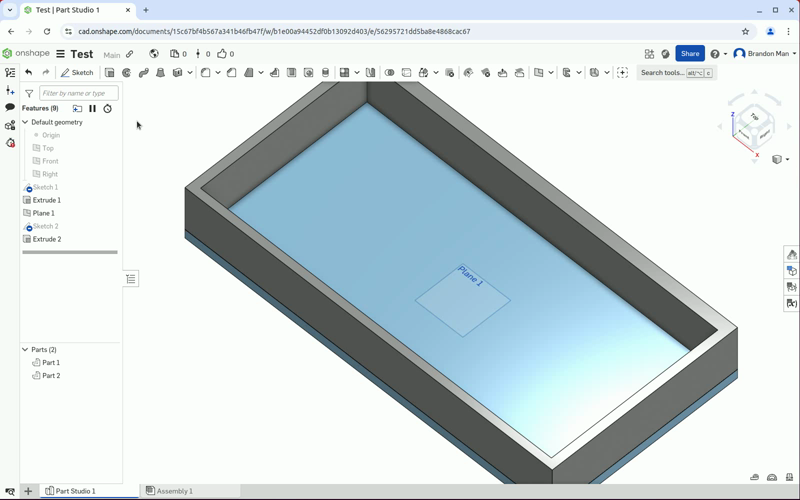
mouse_move(73, 189)
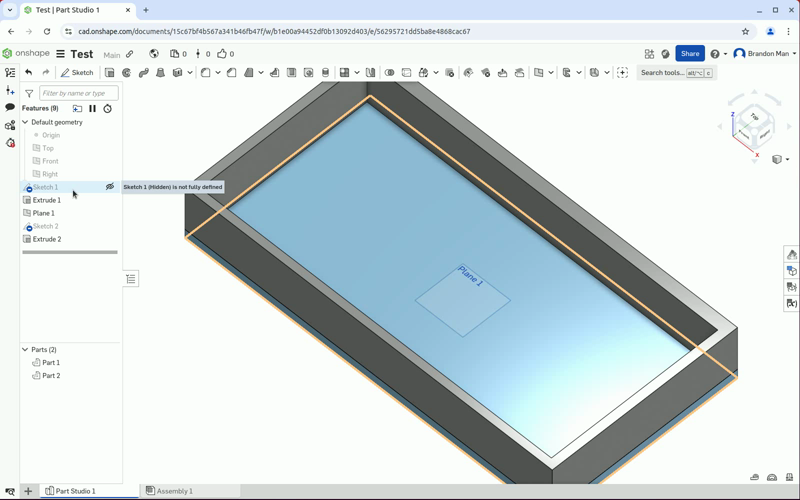
click(73, 189)